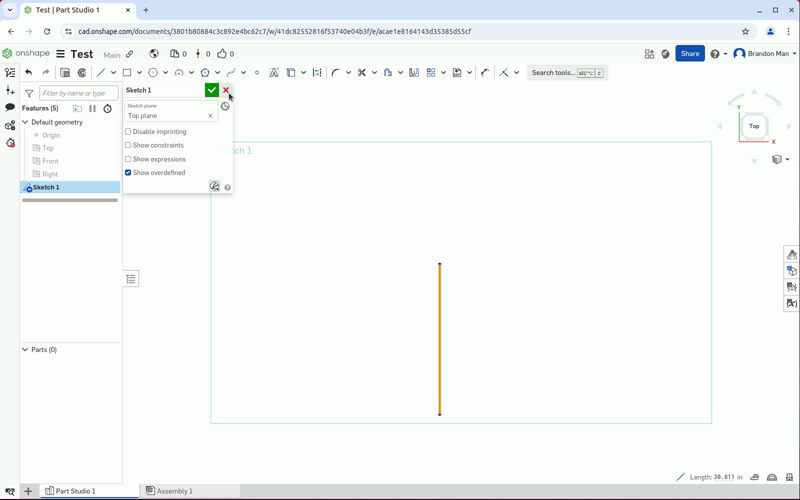
key(shift+h)
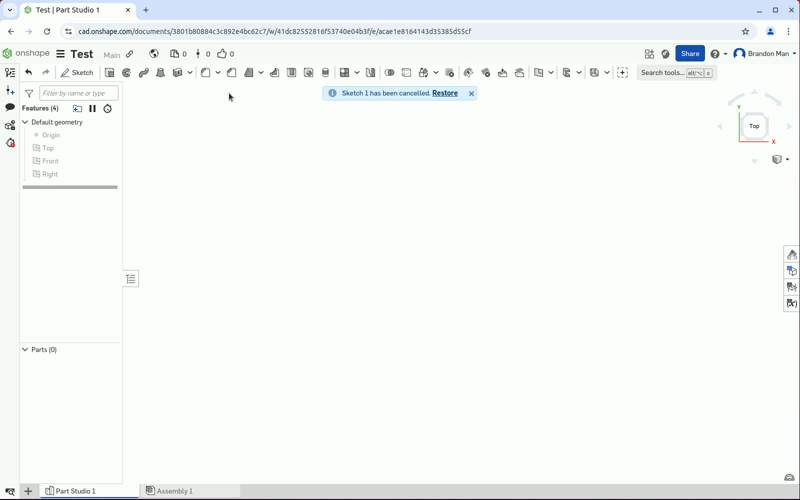
mouse_move(73, 352)
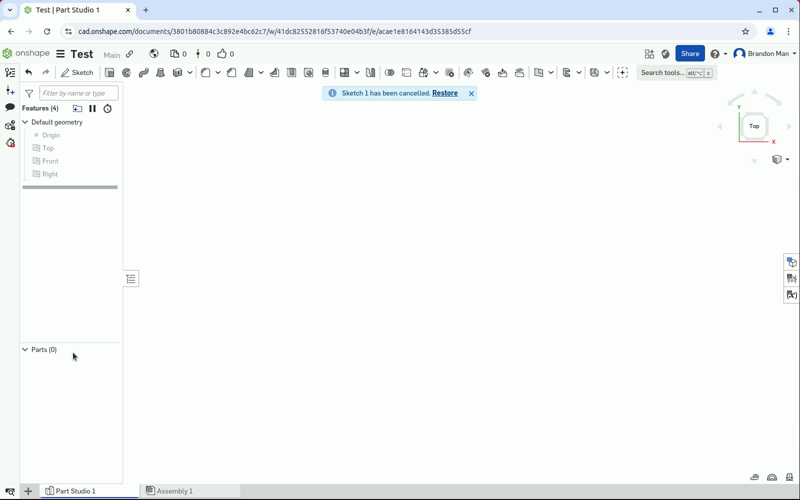
key(y)
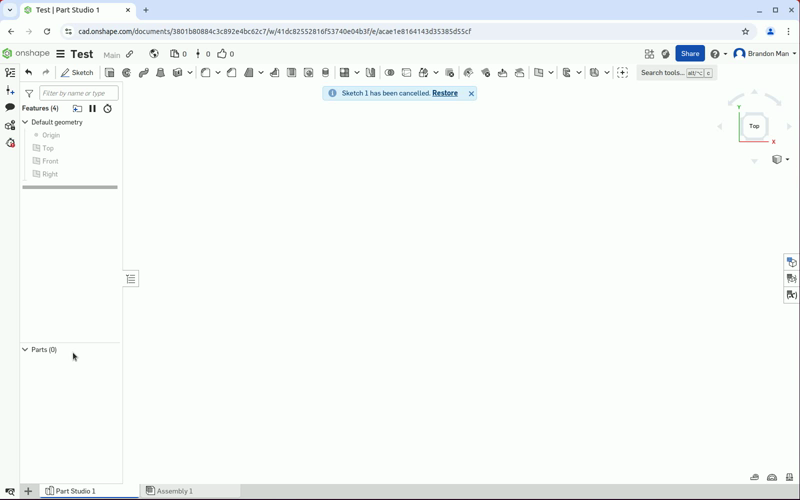
key(shift+p)
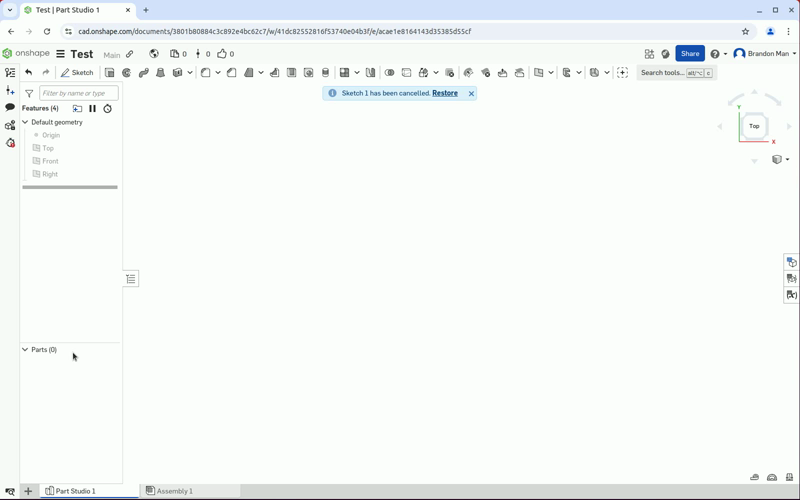
key(space)
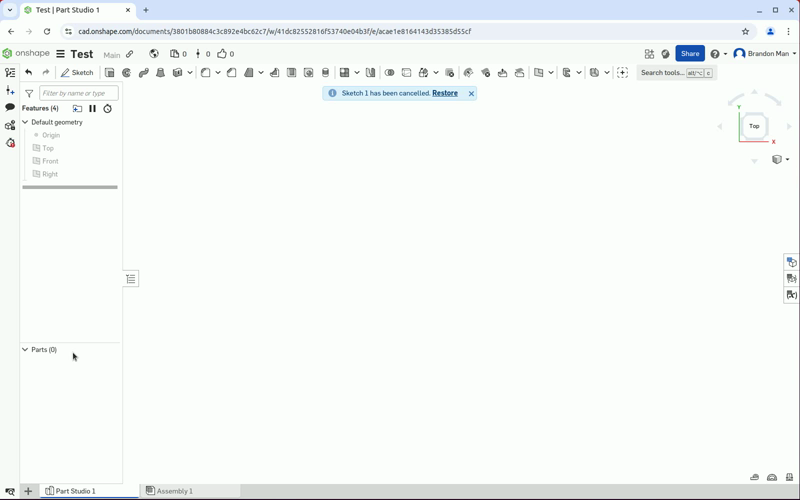
key_down(shift)
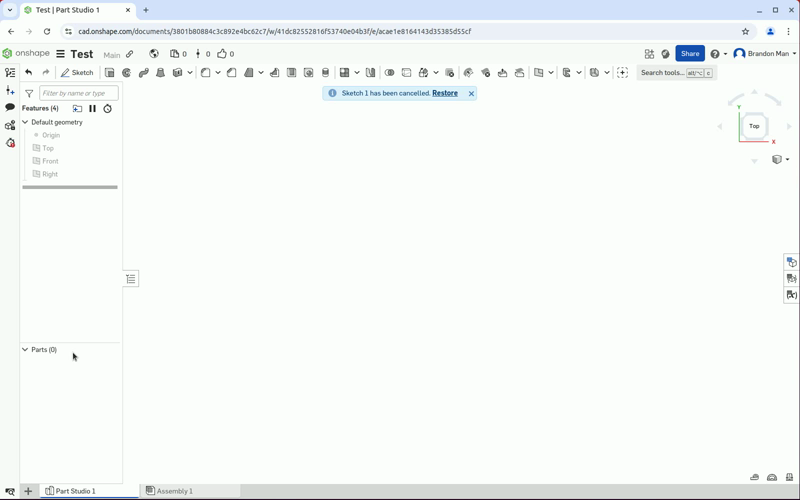
key(up)
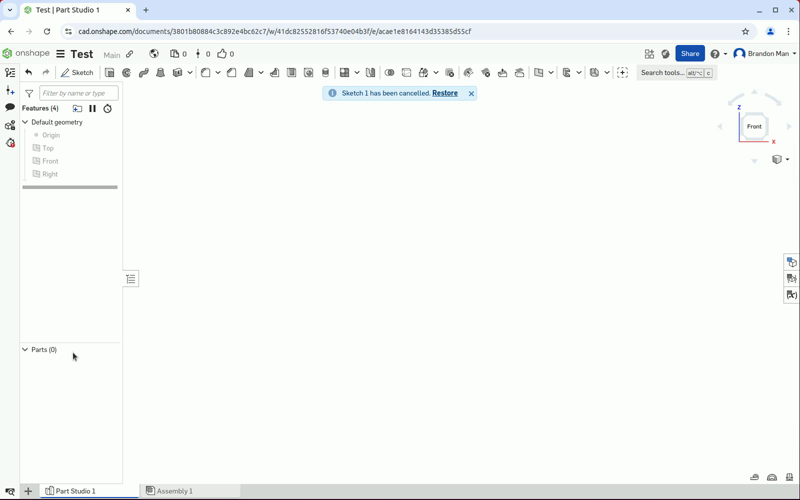
key_up(shift)
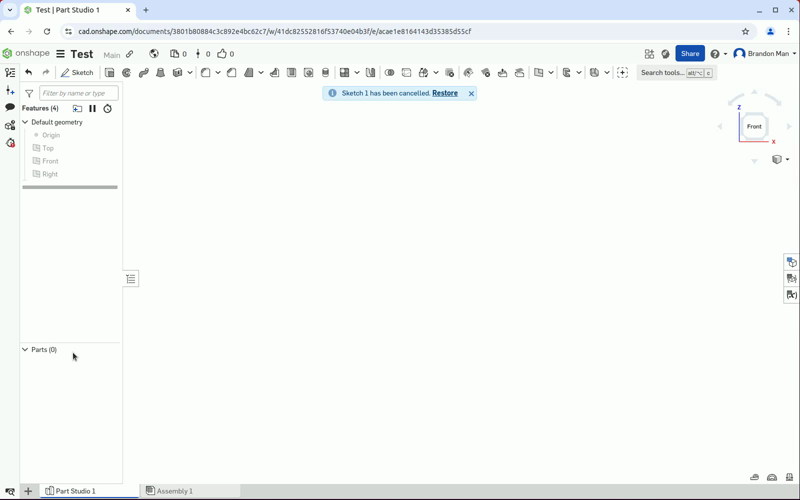
key(space)
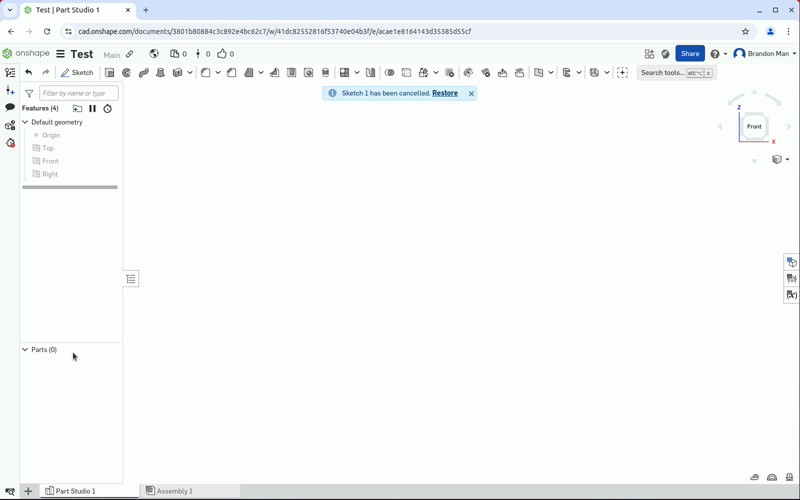
key_down(shift)
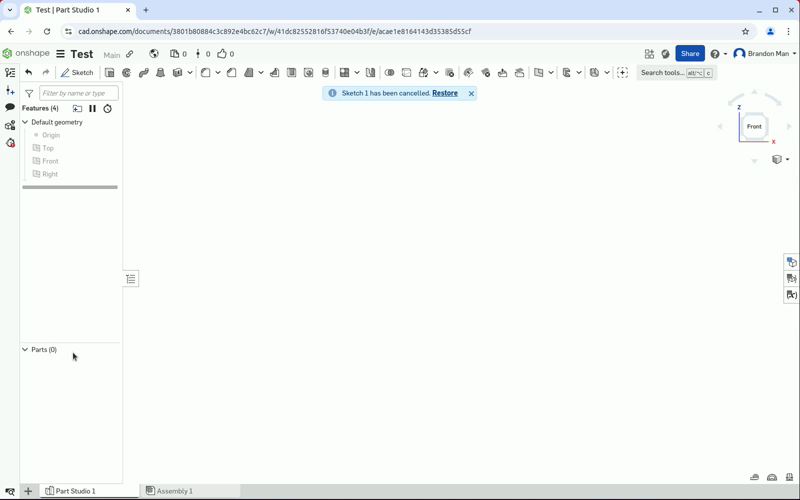
key(left)
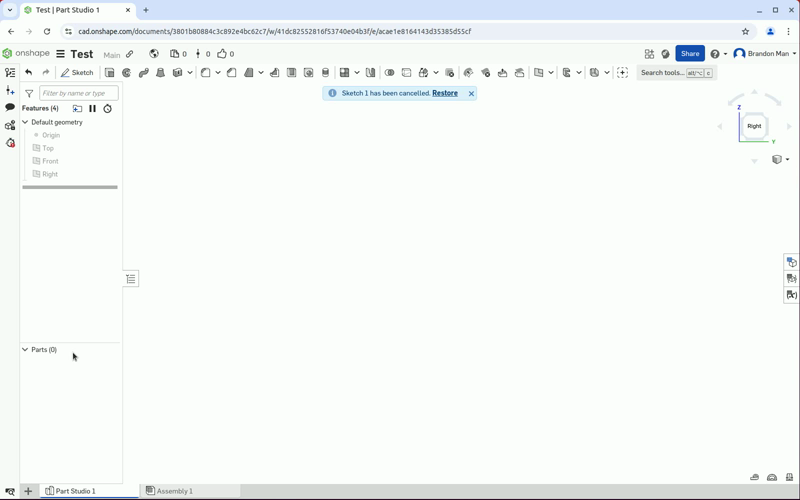
key_up(shift)
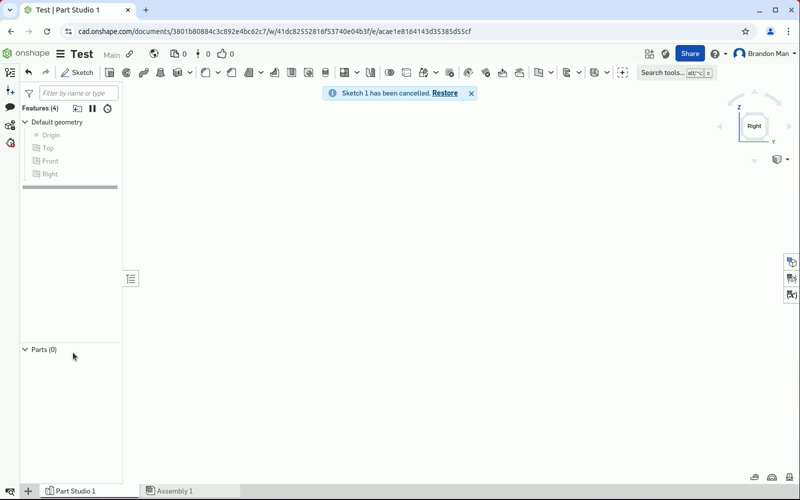
mouse_move(73, 352)
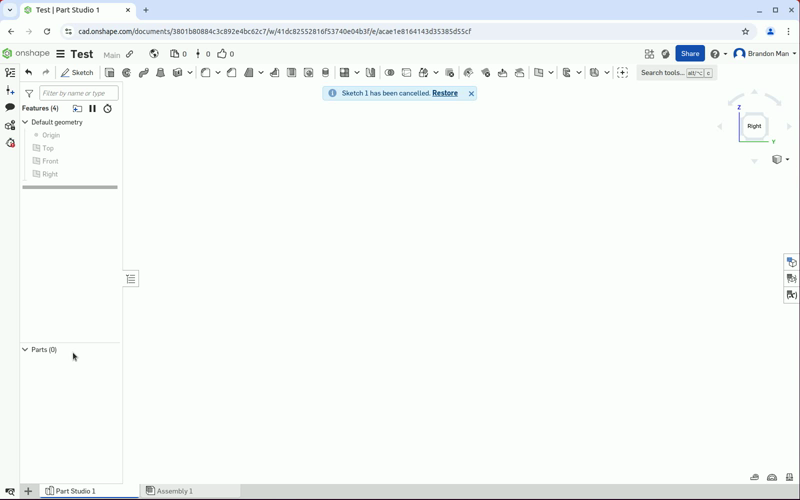
key(shift+y)
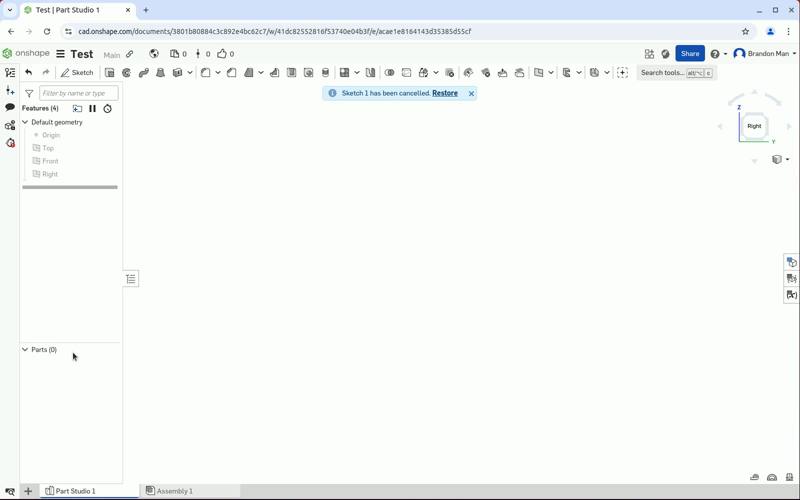
key(shift+s)
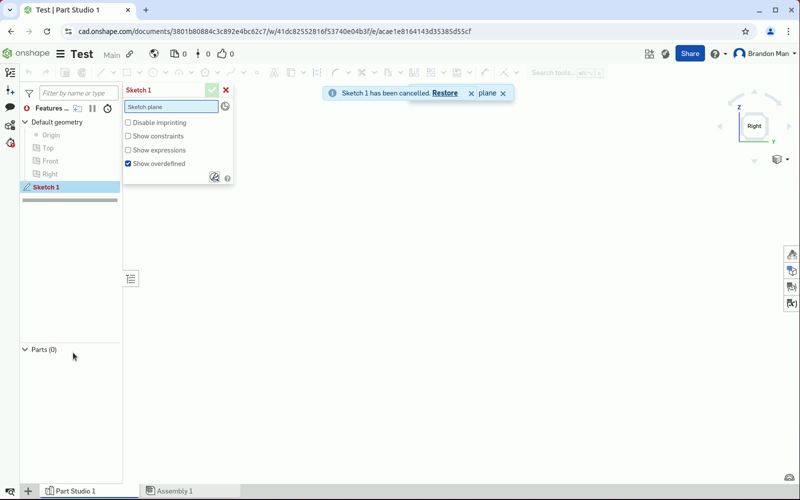
mouse_move(73, 176)
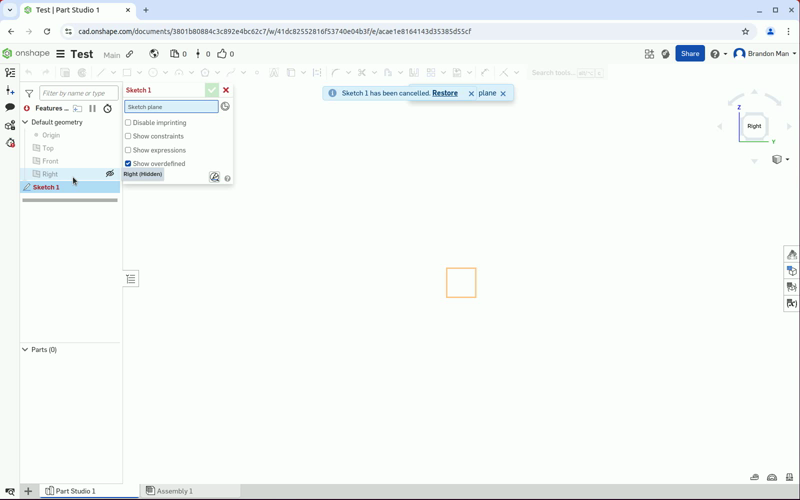
click(73, 176)
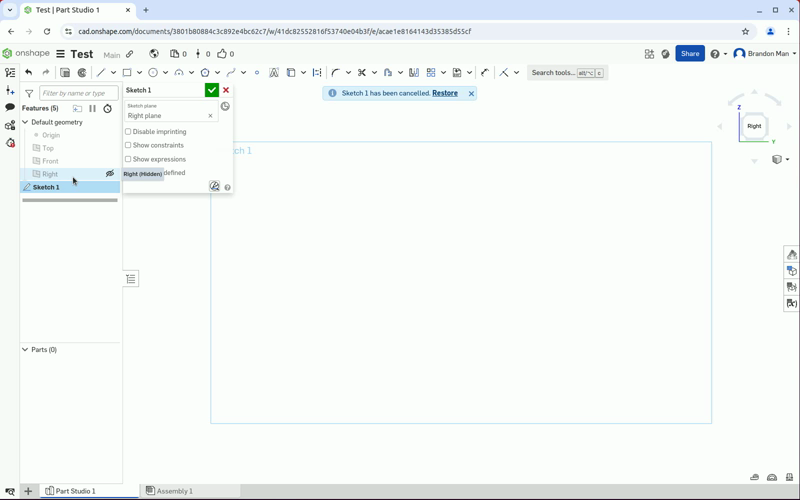
mouse_move(73, 352)
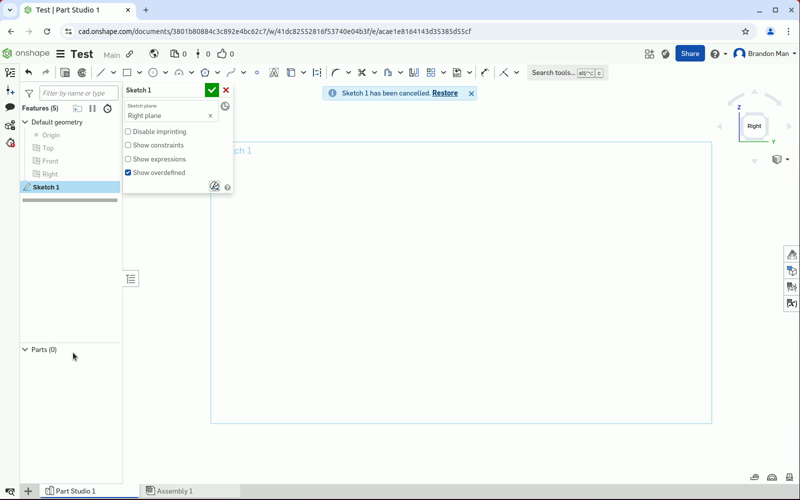
key(y)
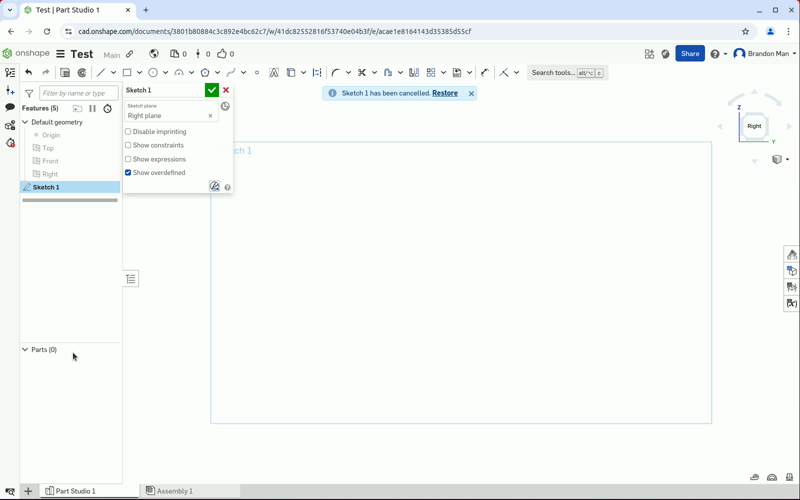
key(l)
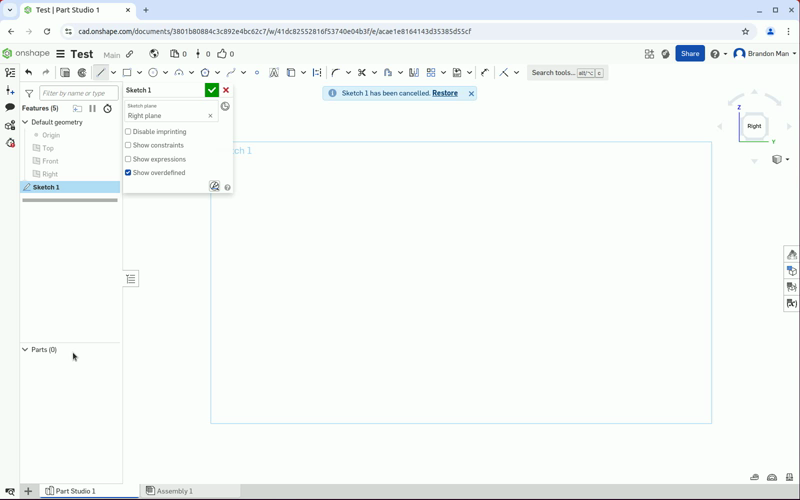
key_down(shift)
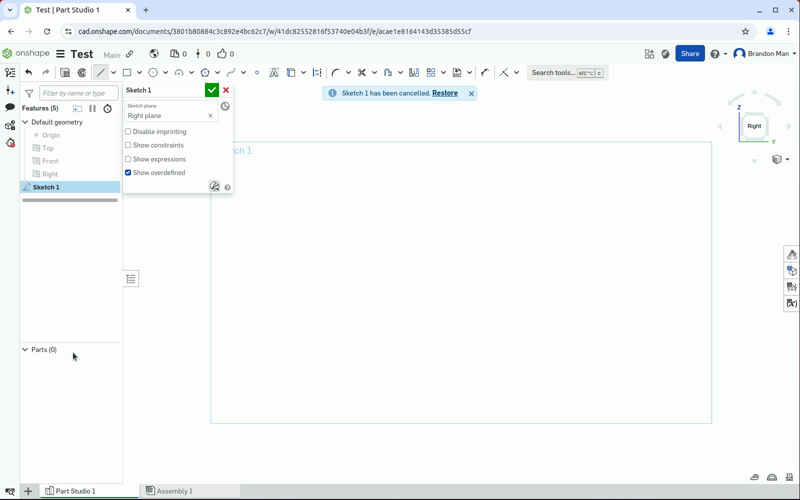
mouse_move(398, 395)
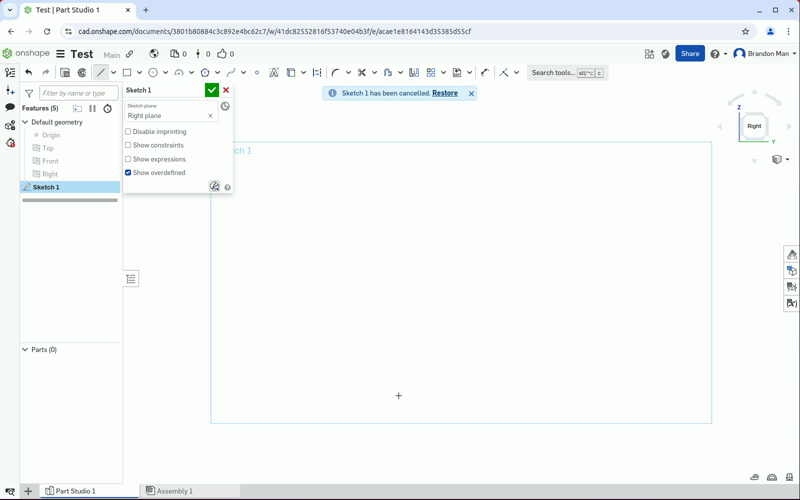
click(398, 395)
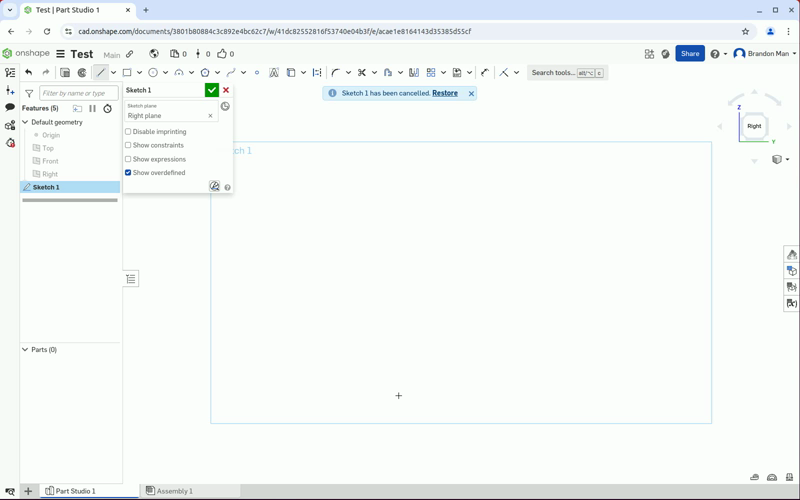
key_up(shift)
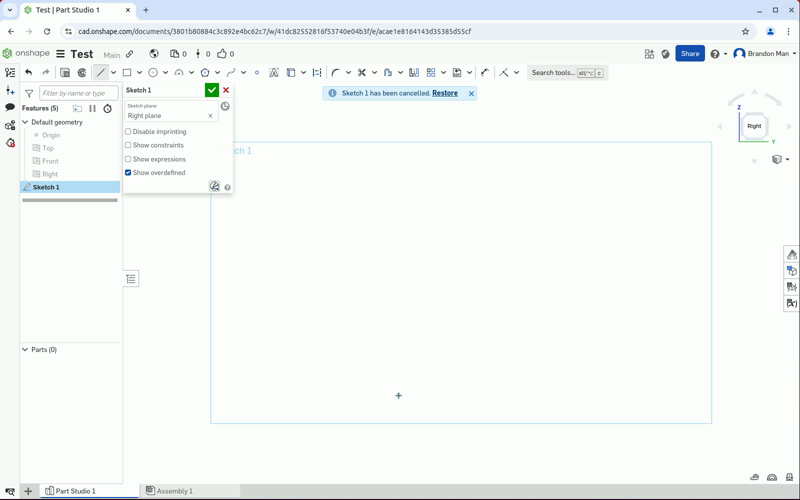
key_down(shift)
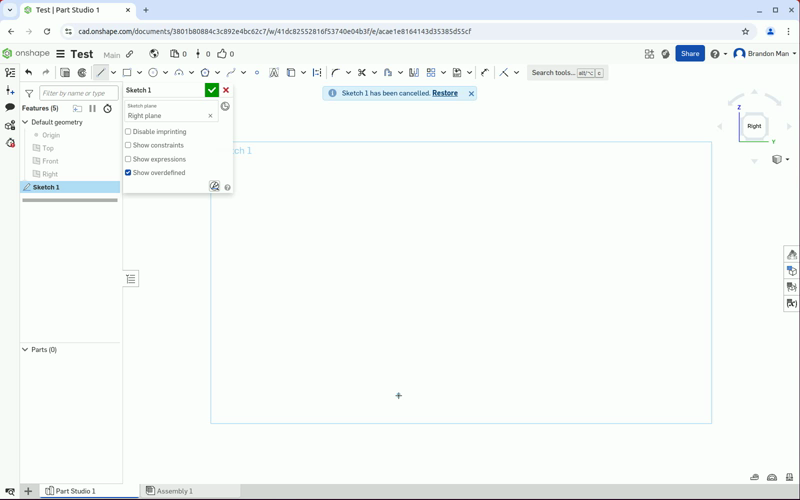
mouse_move(520, 395)
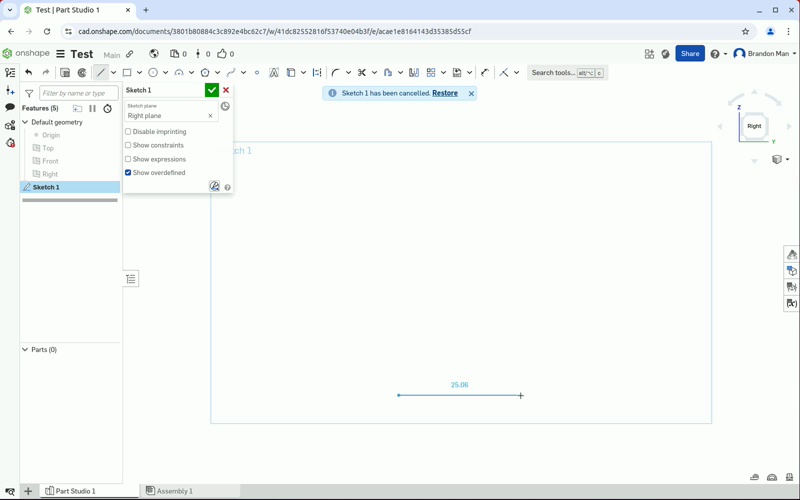
click(520, 395)
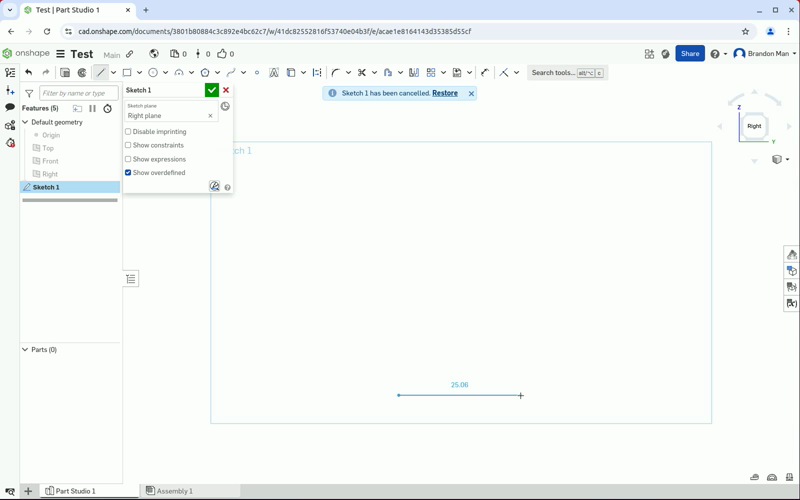
key_up(shift)
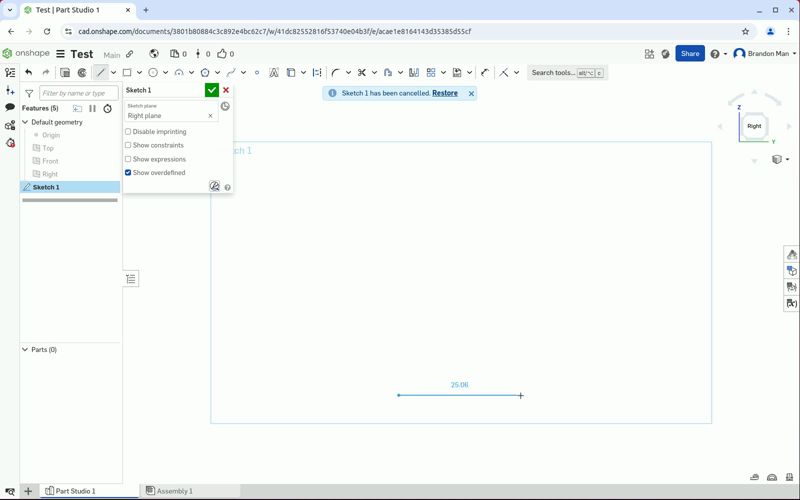
key_down(shift)
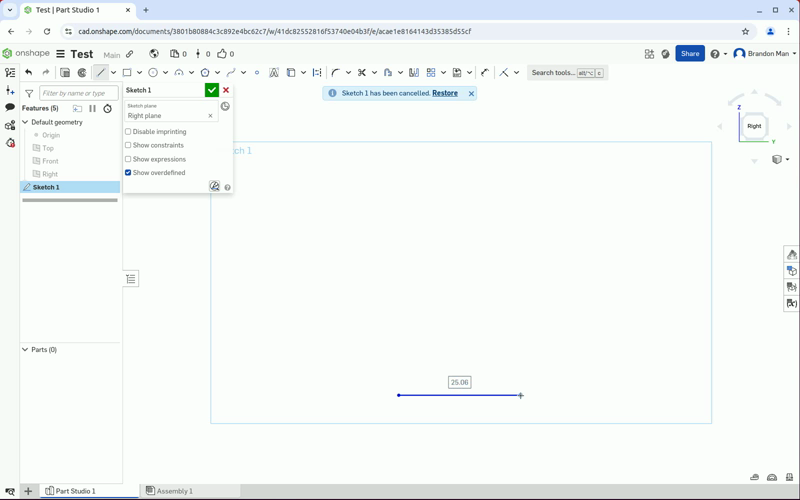
mouse_move(520, 172)
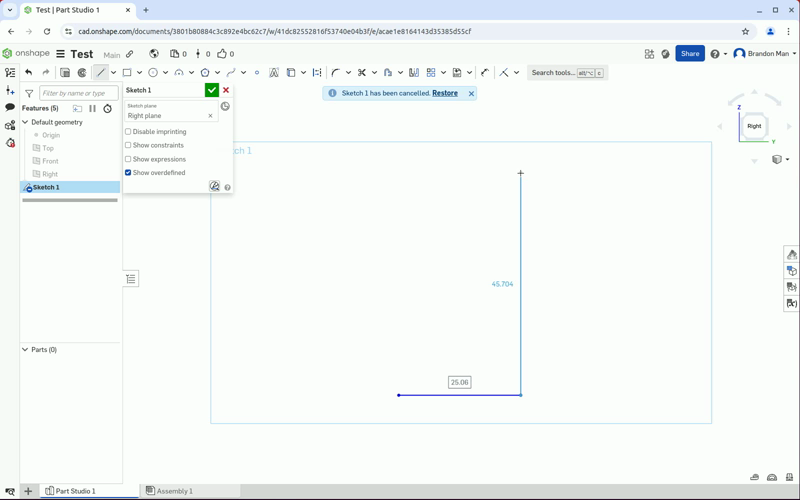
click(520, 172)
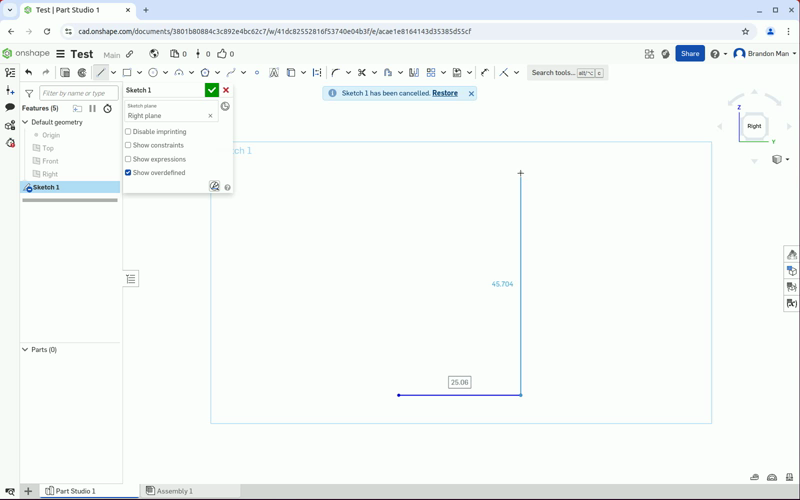
key_up(shift)
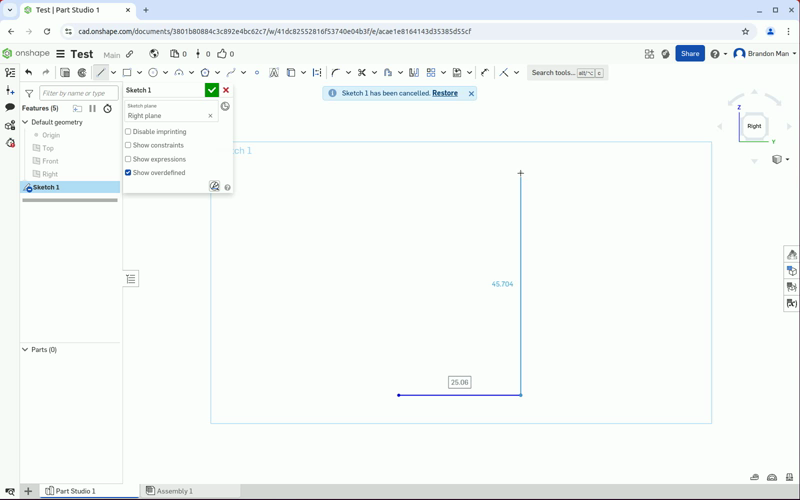
key_down(shift)
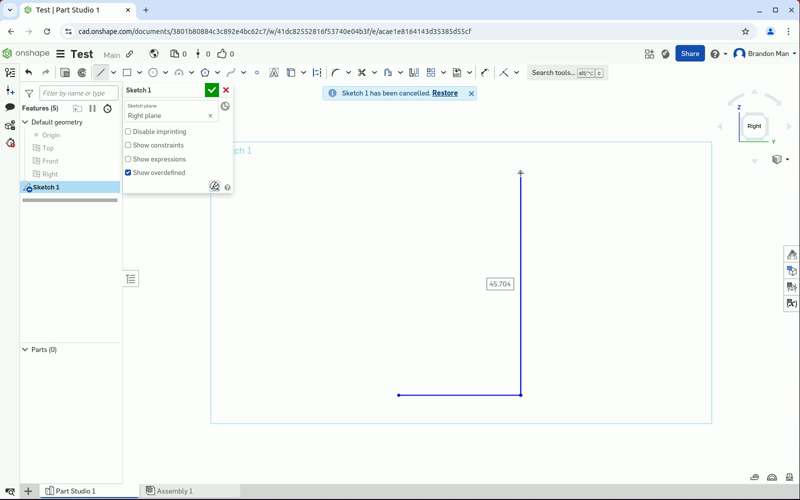
mouse_move(398, 172)
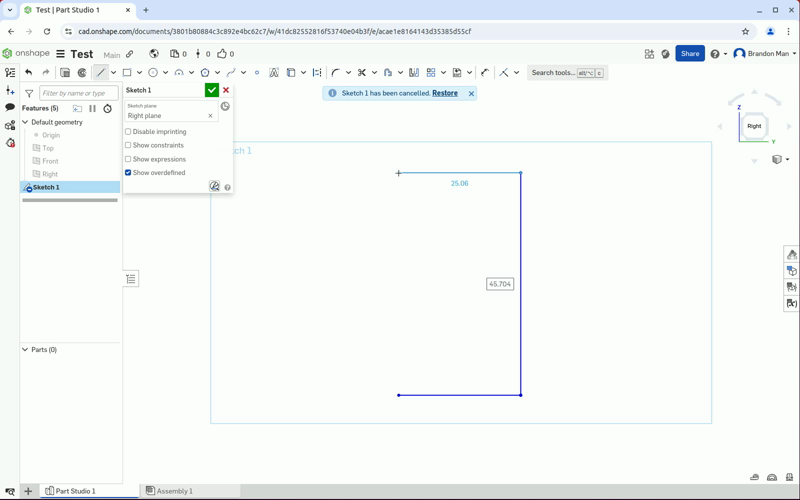
click(398, 172)
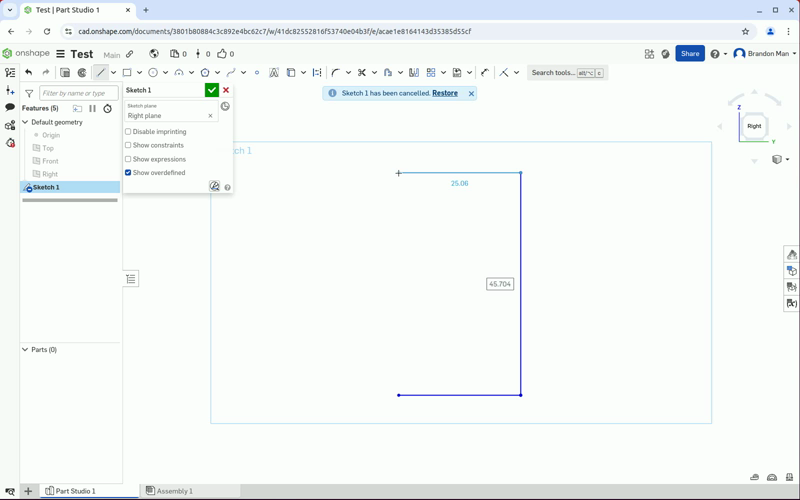
key_up(shift)
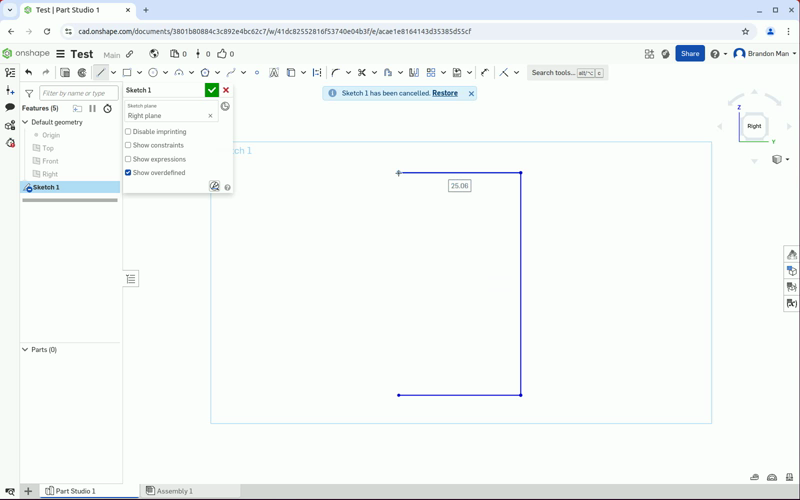
key_down(shift)
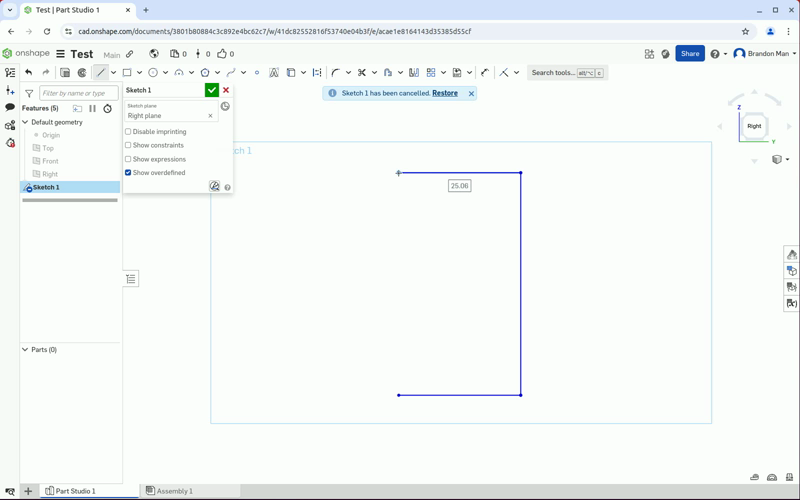
mouse_move(398, 395)
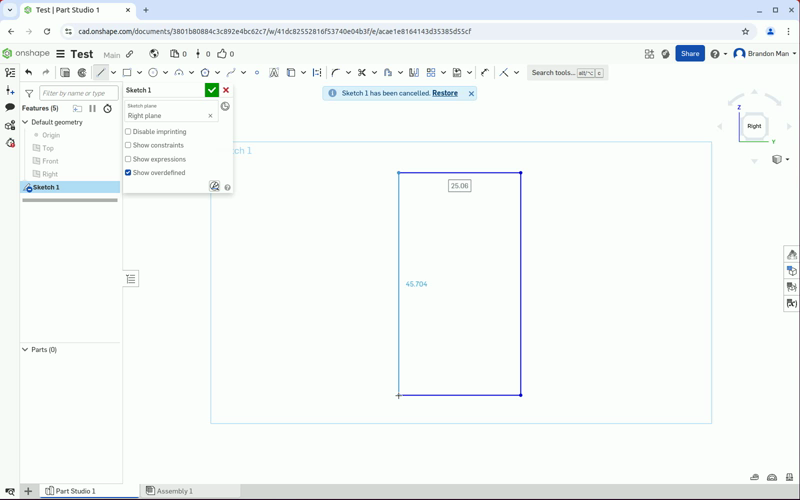
key_up(shift)
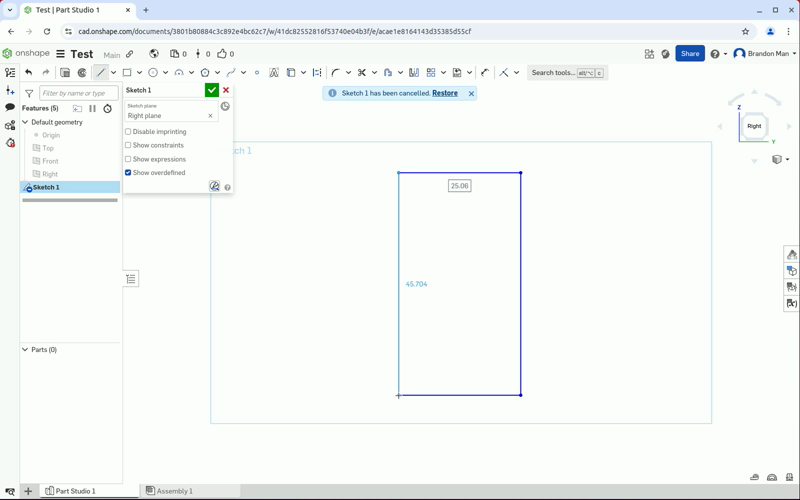
click(398, 395)
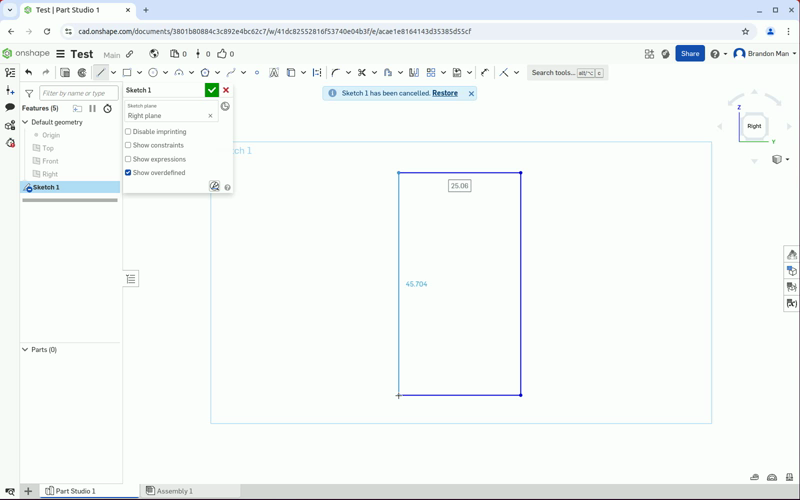
key(esc)
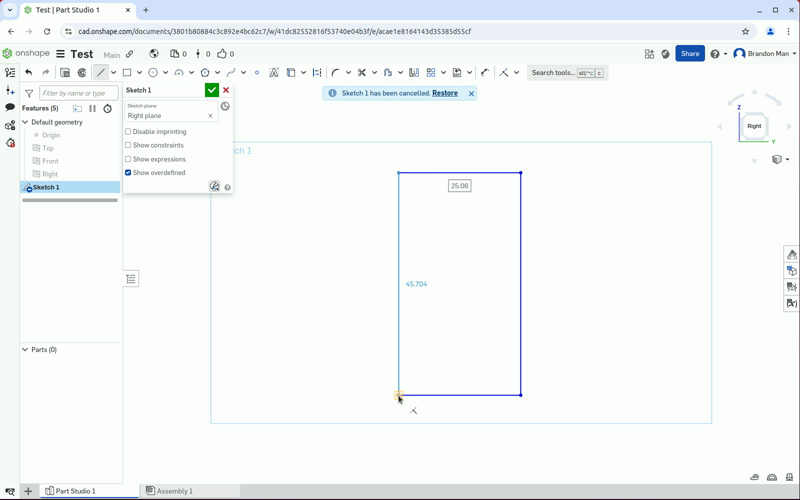
mouse_move(489, 306)
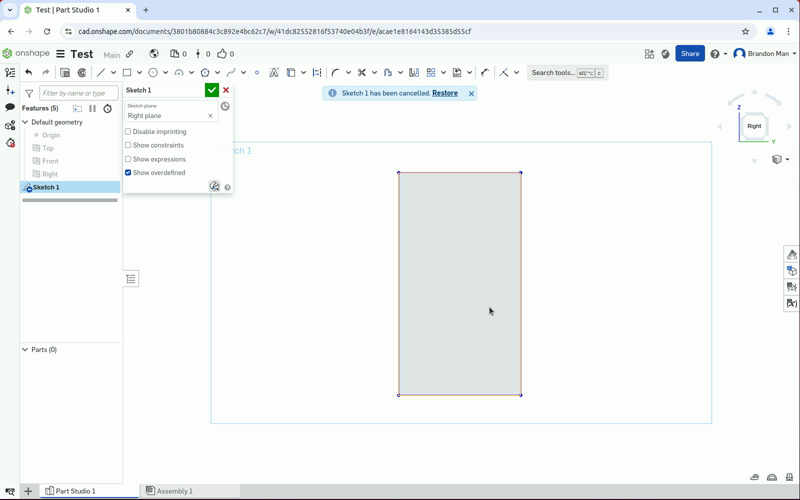
click(489, 306)
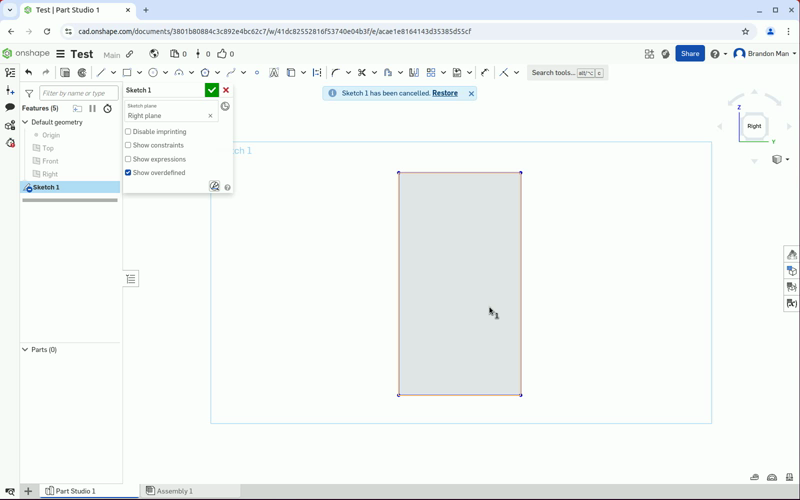
mouse_move(73, 352)
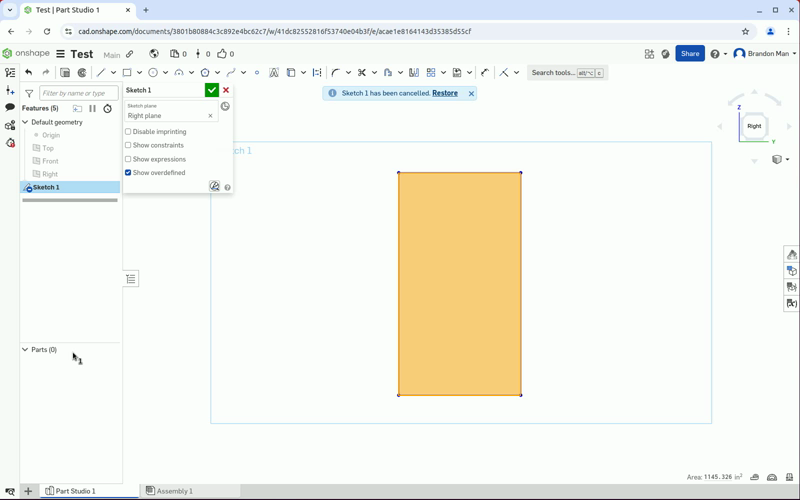
key(shift+y)
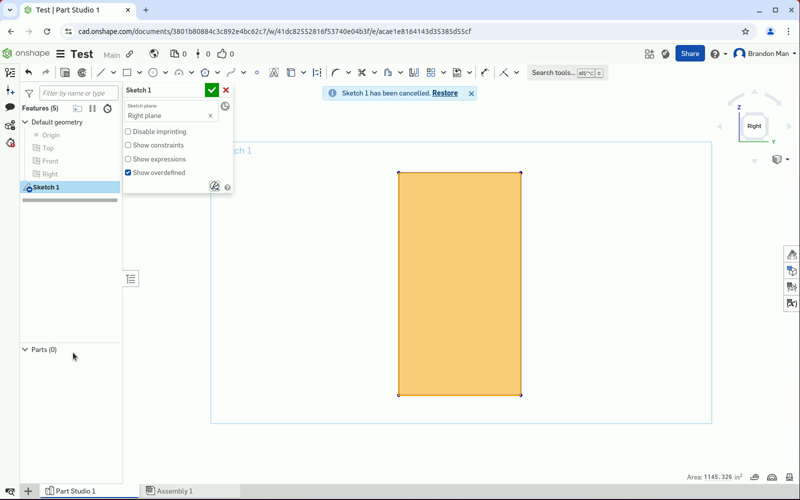
key(shift+e)
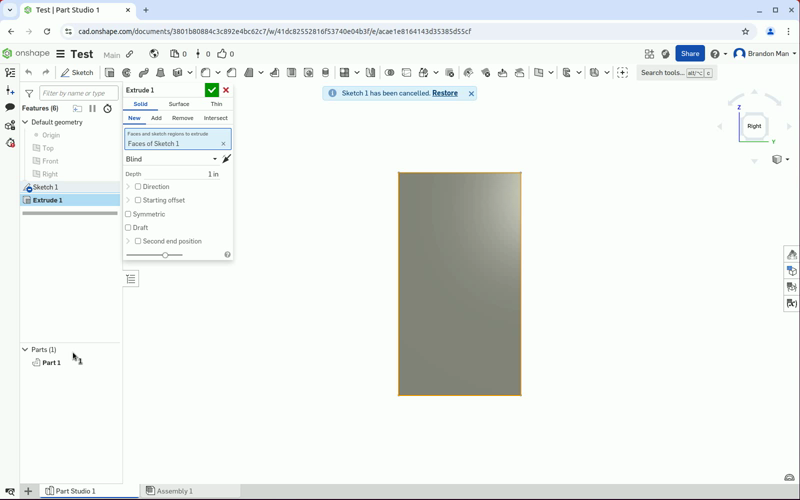
mouse_move(143, 106)
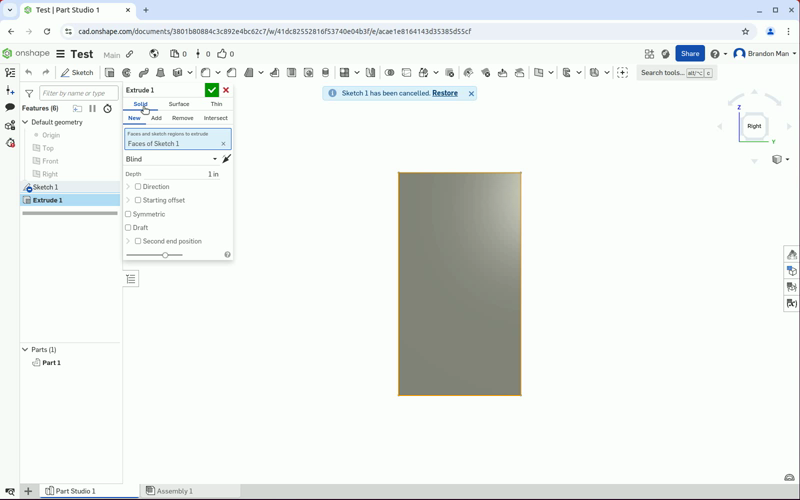
click(143, 106)
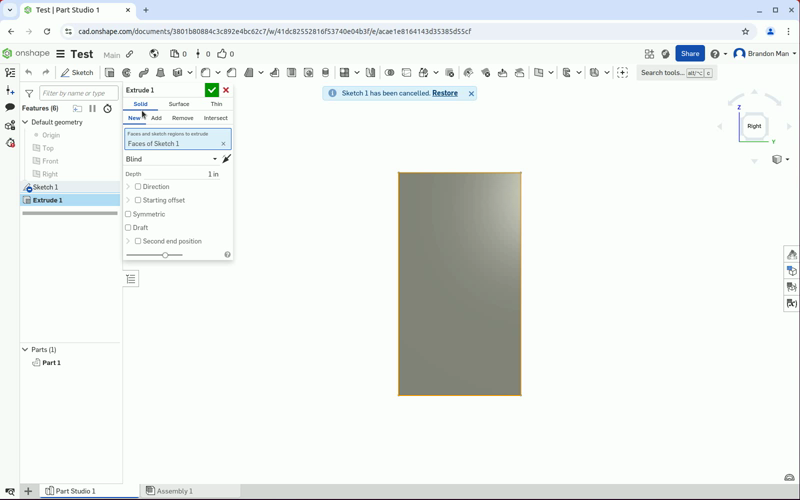
mouse_move(137, 120)
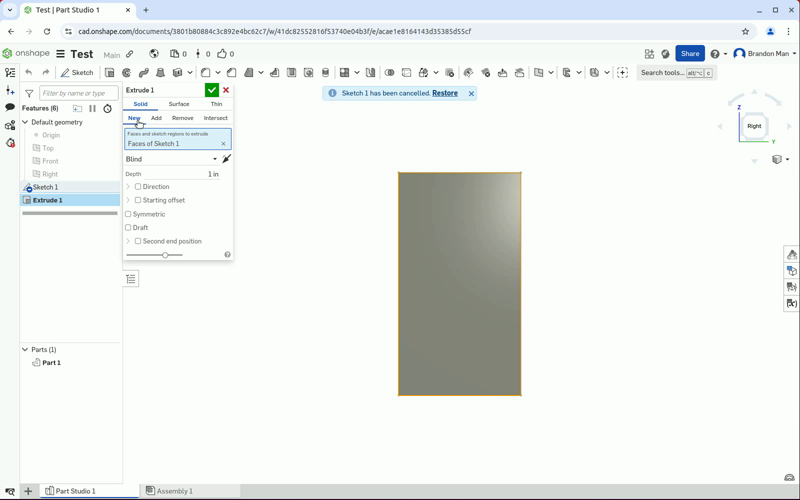
click(137, 120)
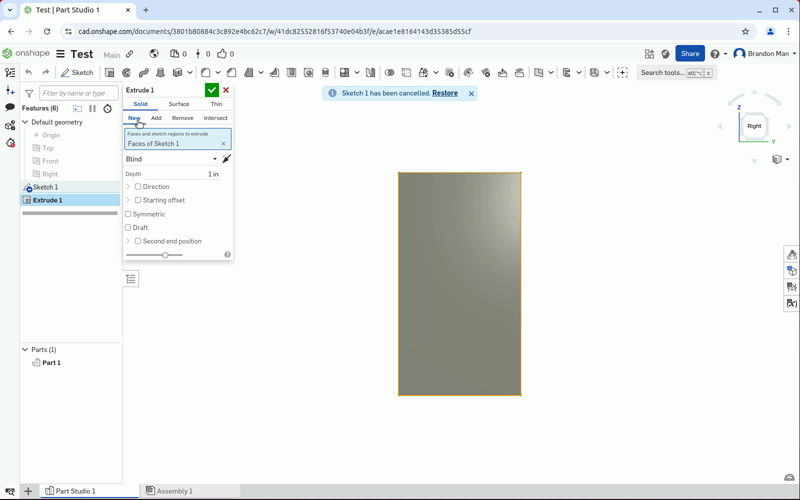
key(tab, 4)
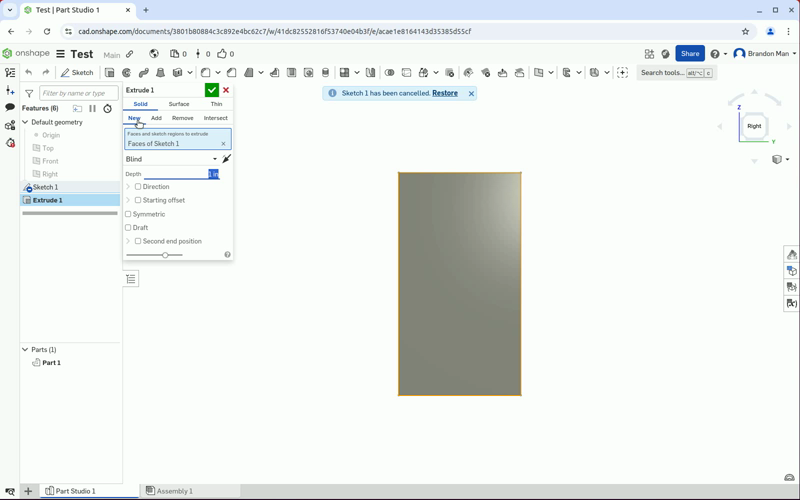
text(3.611)
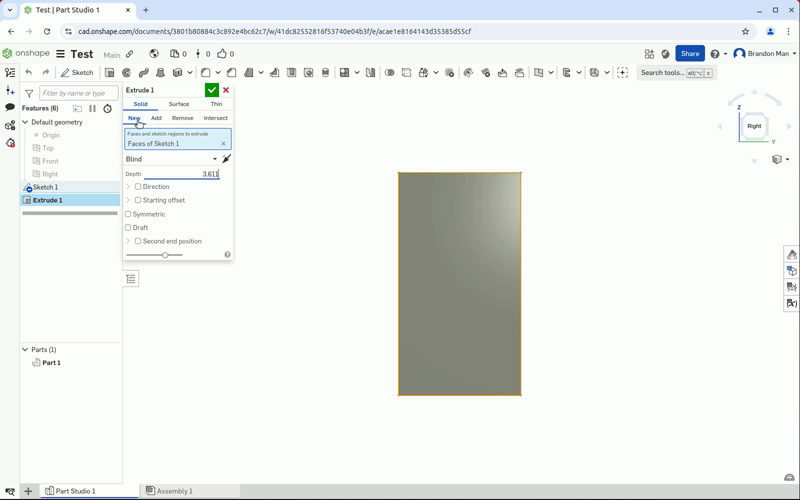
key(enter)
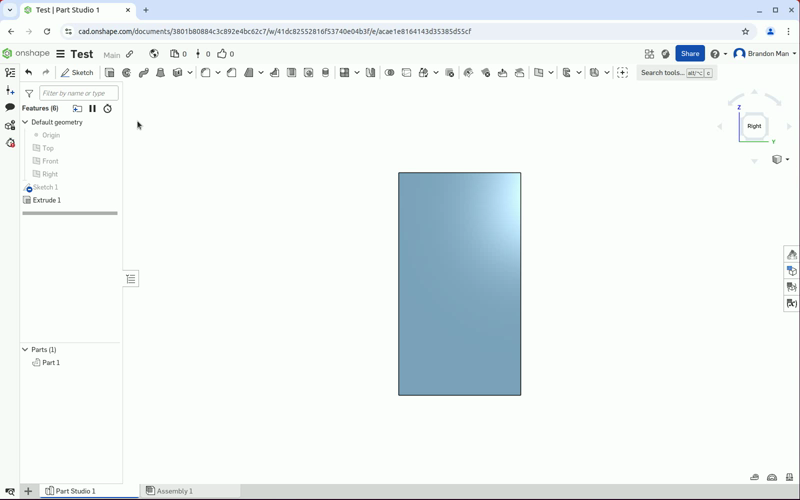
key(shift+h)
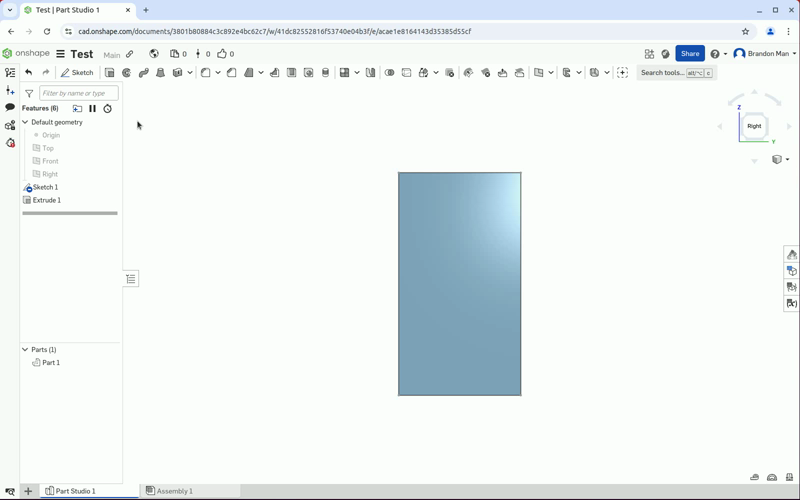
key(shift+h)
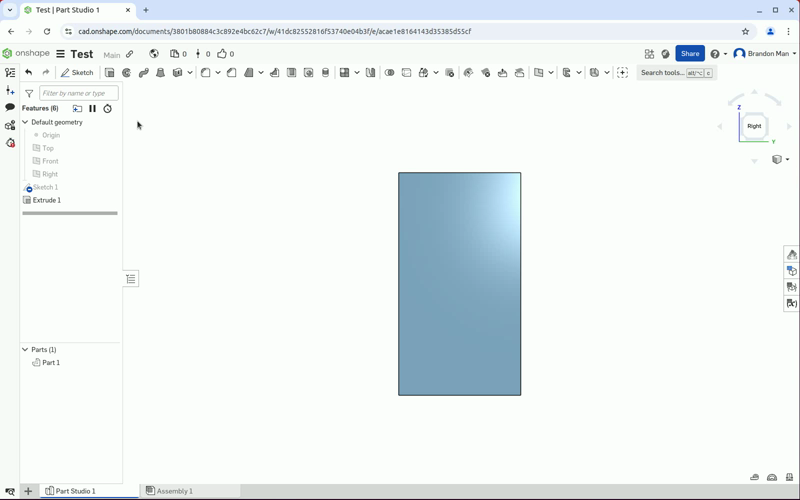
mouse_move(73, 189)
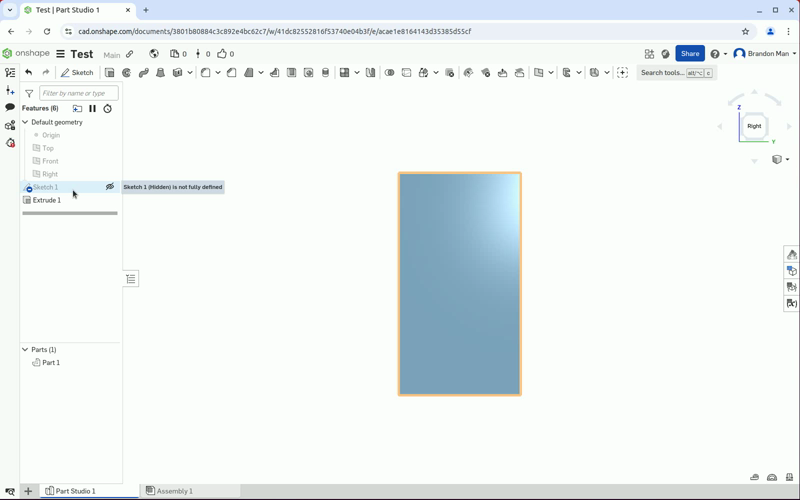
click(73, 189)
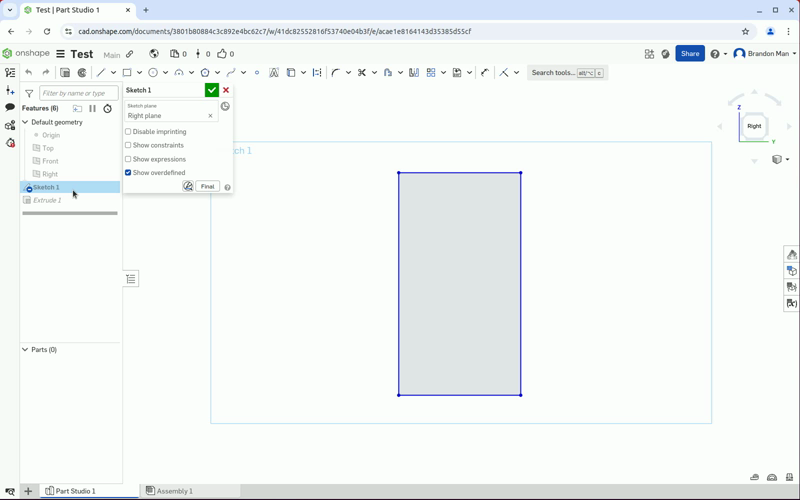
mouse_move(229, 92)
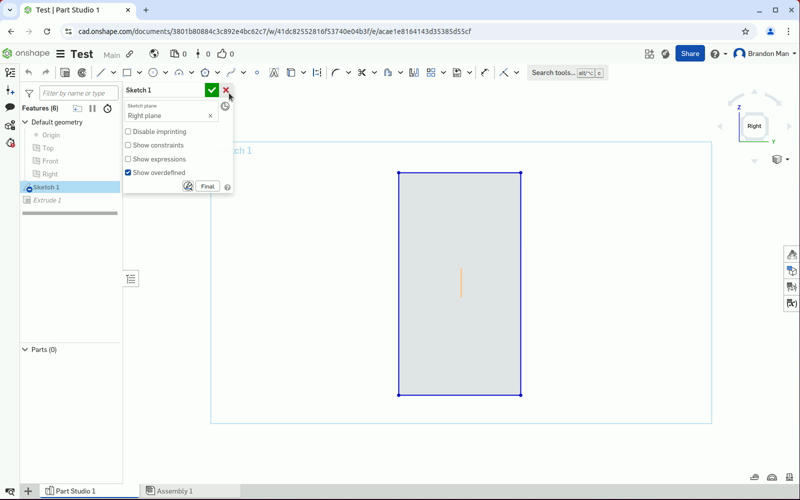
click(229, 92)
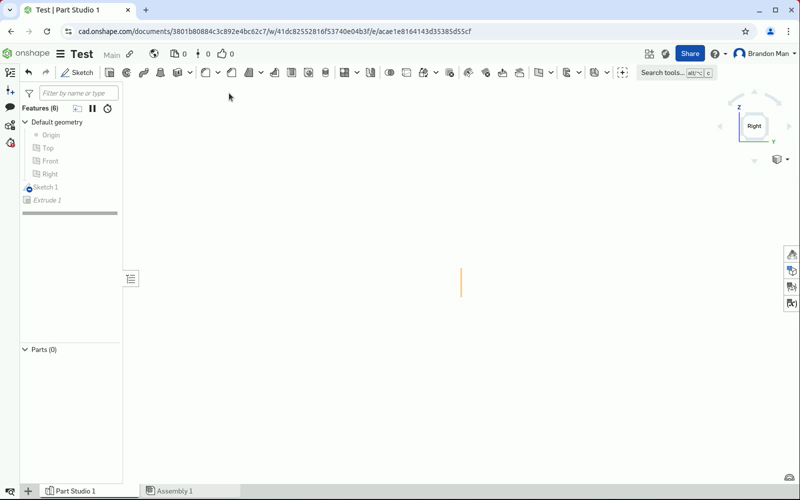
mouse_move(541, 75)
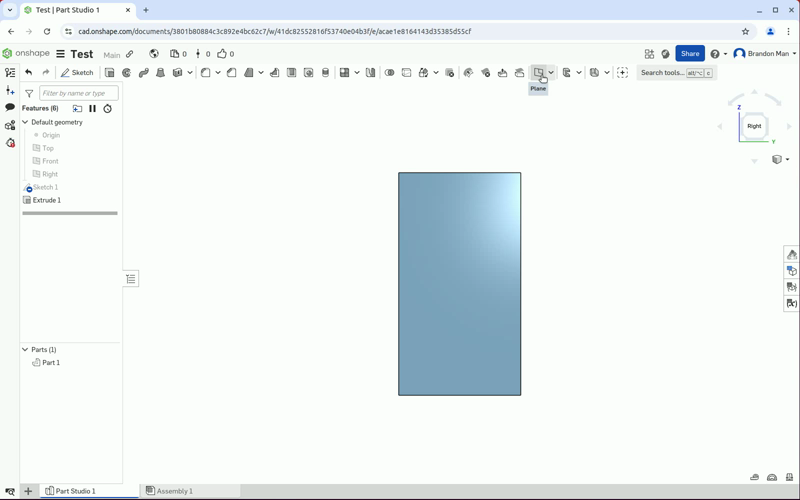
click(541, 75)
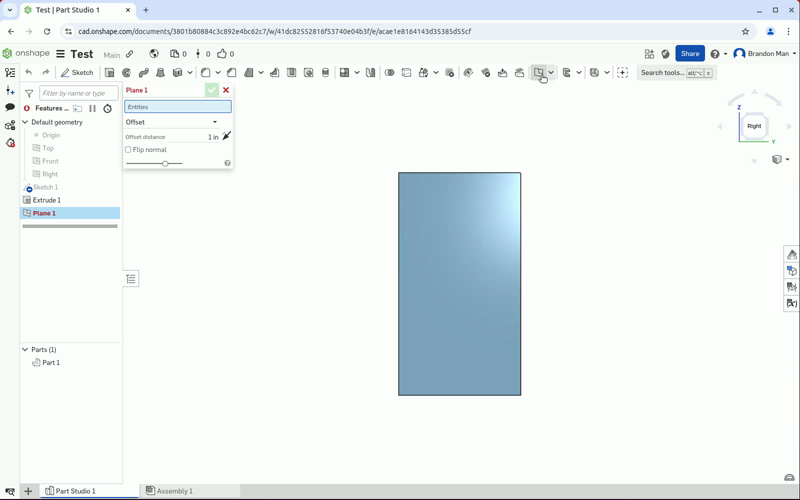
mouse_move(73, 176)
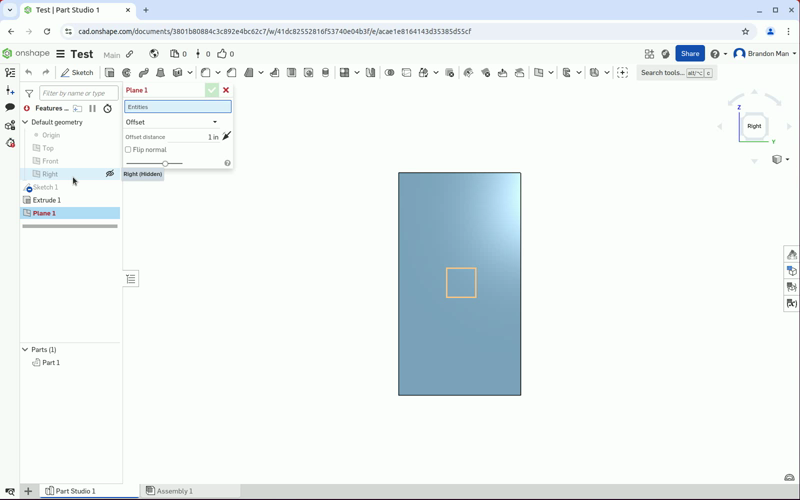
click(73, 176)
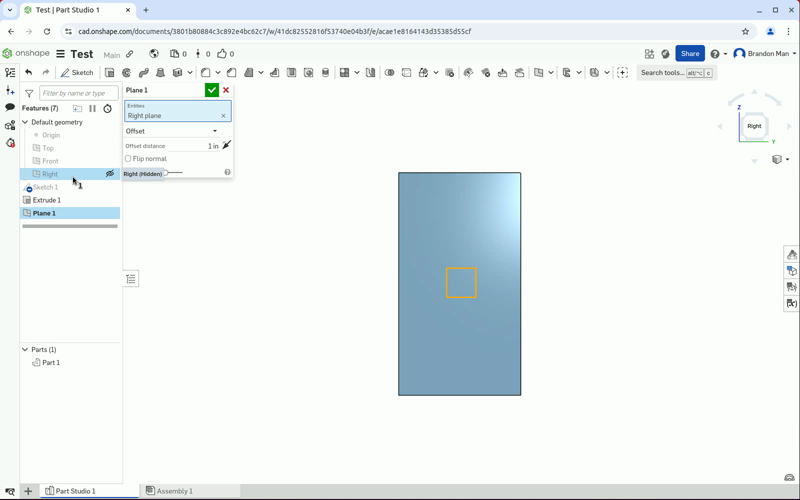
key(tab, 2)
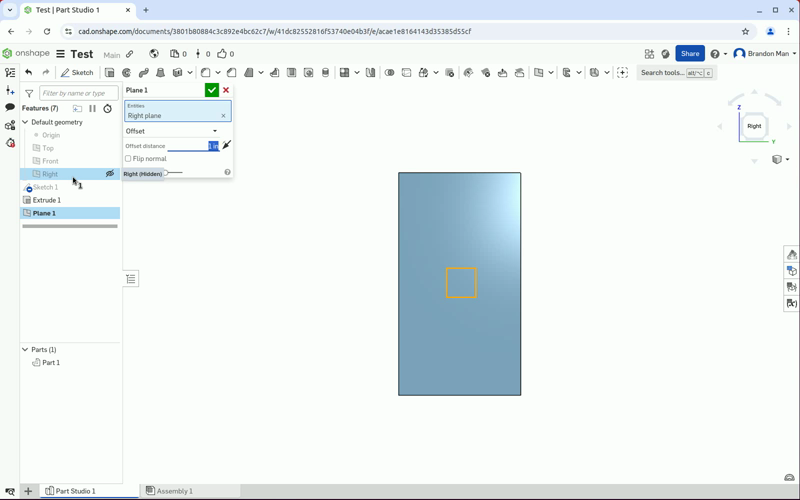
text(3.605)
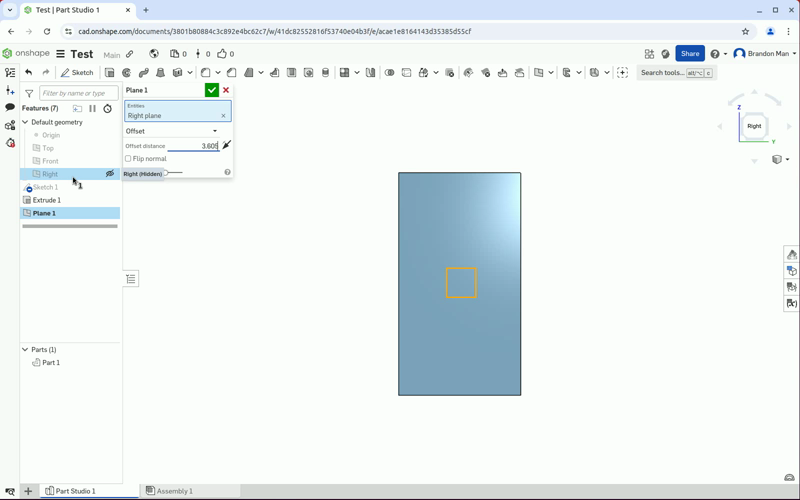
key(enter, 2)
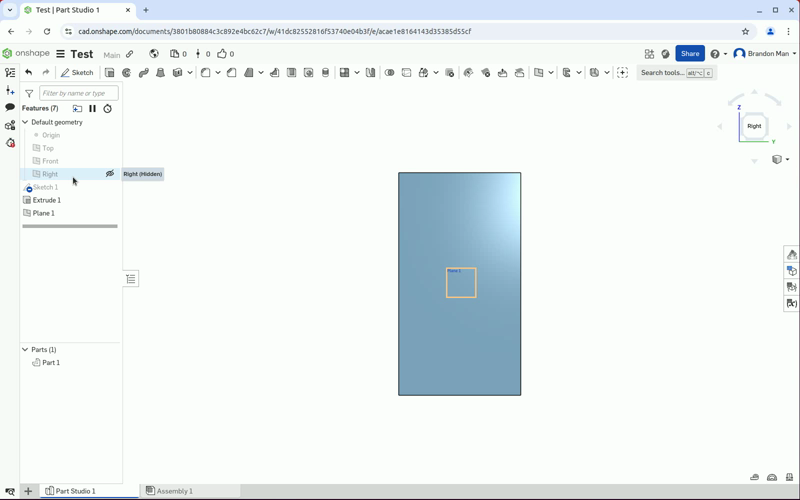
key(shift+s)
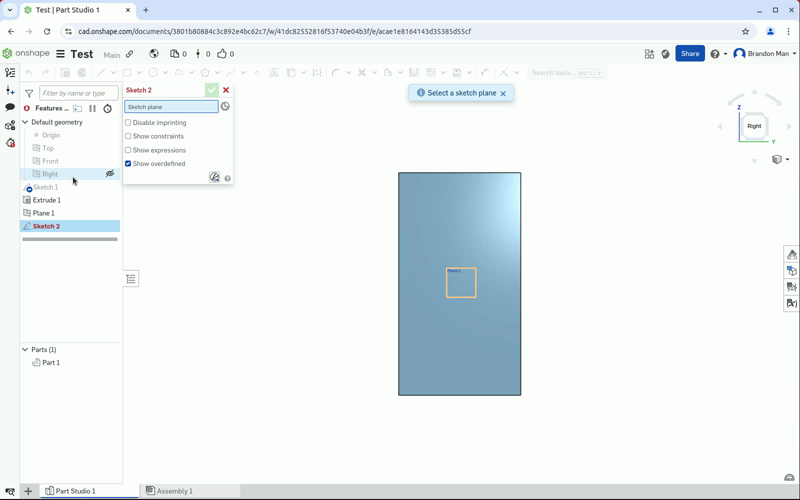
mouse_move(73, 215)
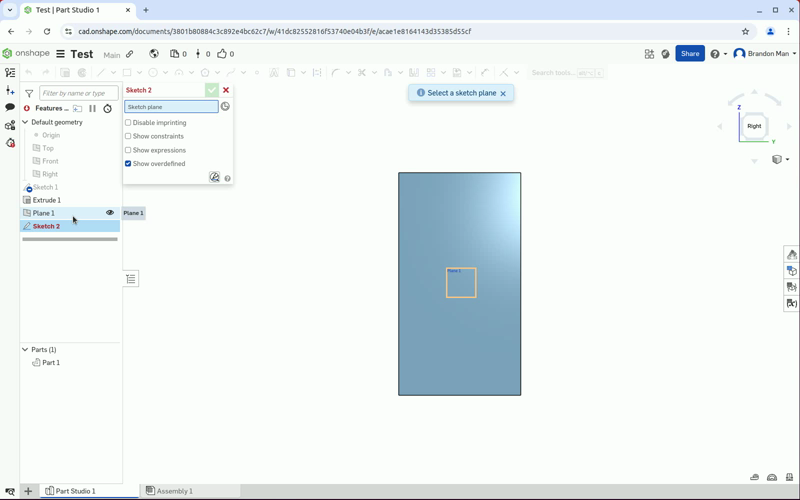
click(73, 215)
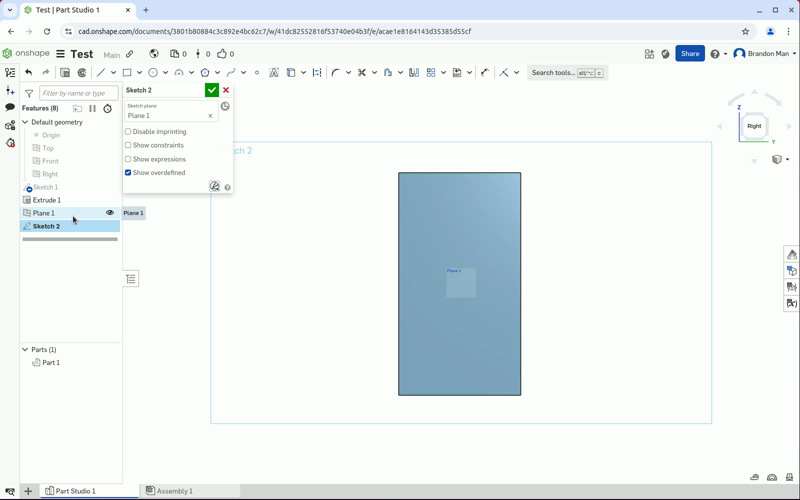
mouse_move(73, 352)
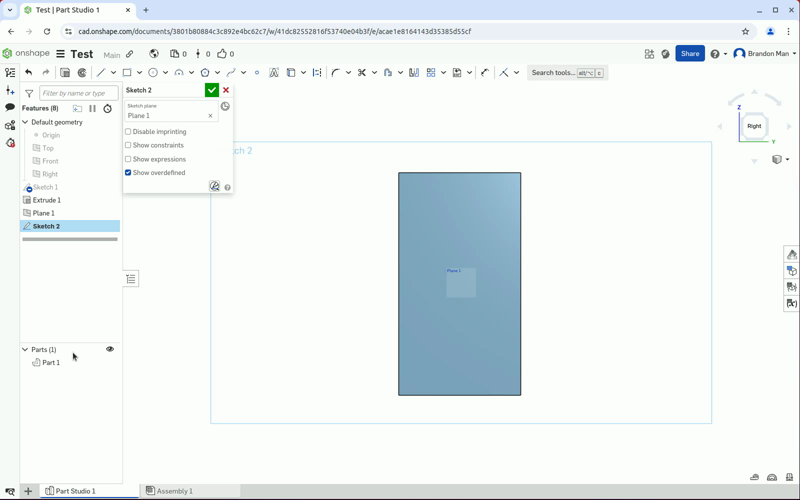
key(y)
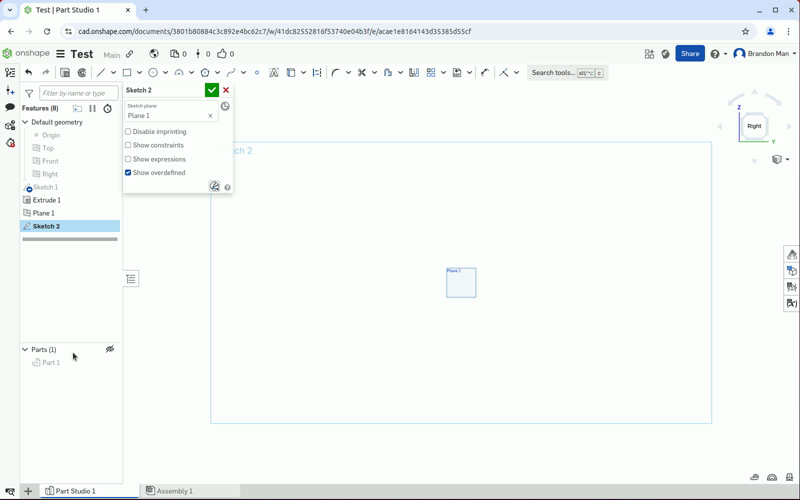
key(l)
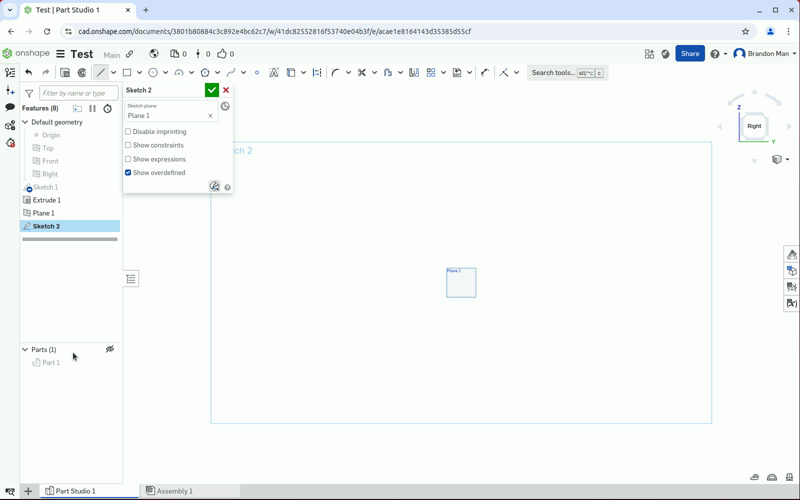
key_down(shift)
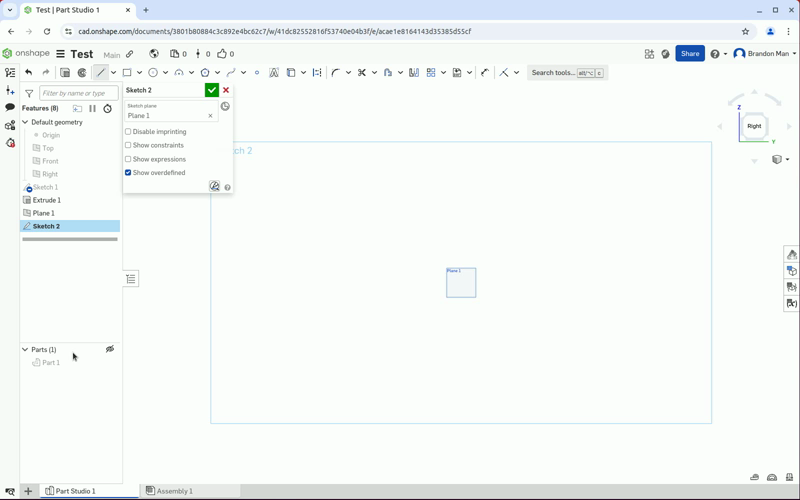
mouse_move(398, 395)
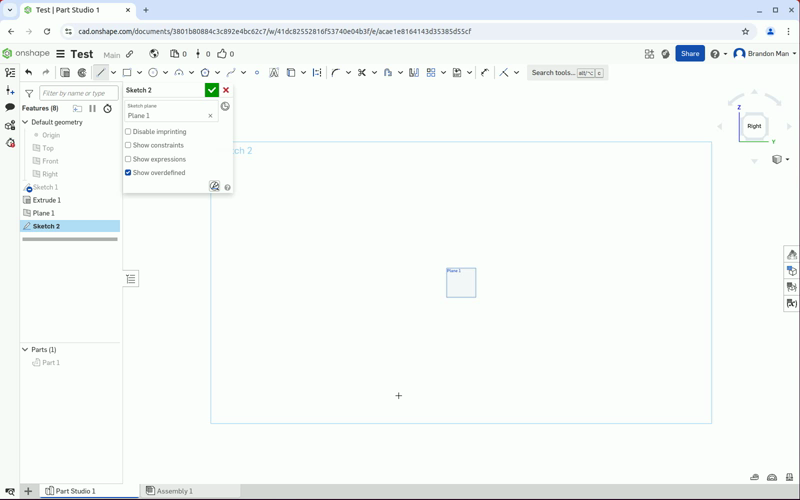
click(398, 395)
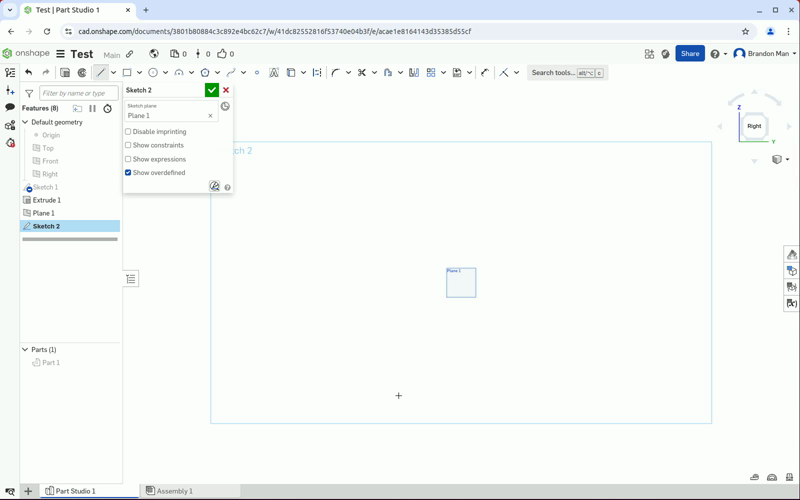
key_up(shift)
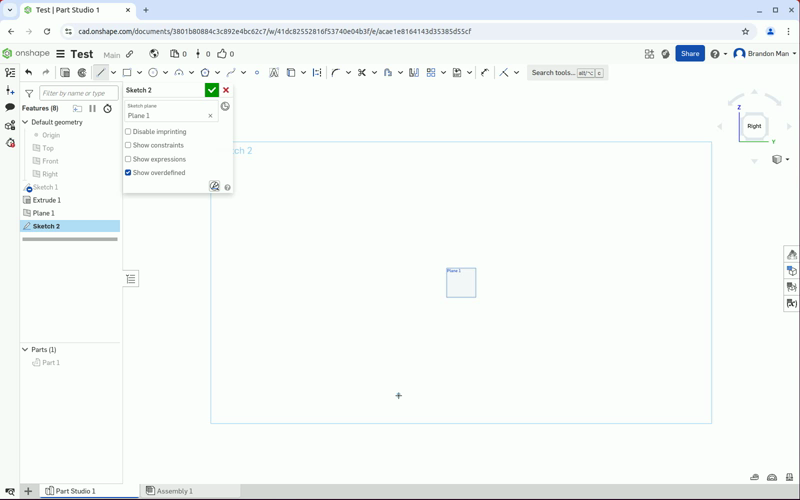
key_down(shift)
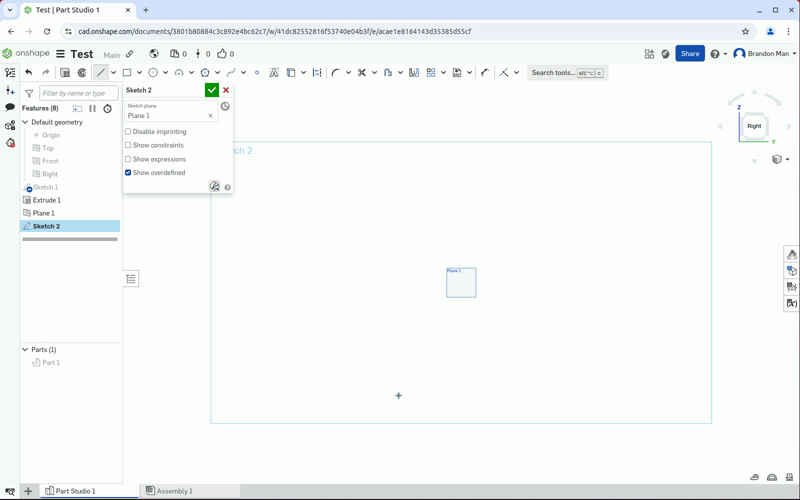
mouse_move(521, 395)
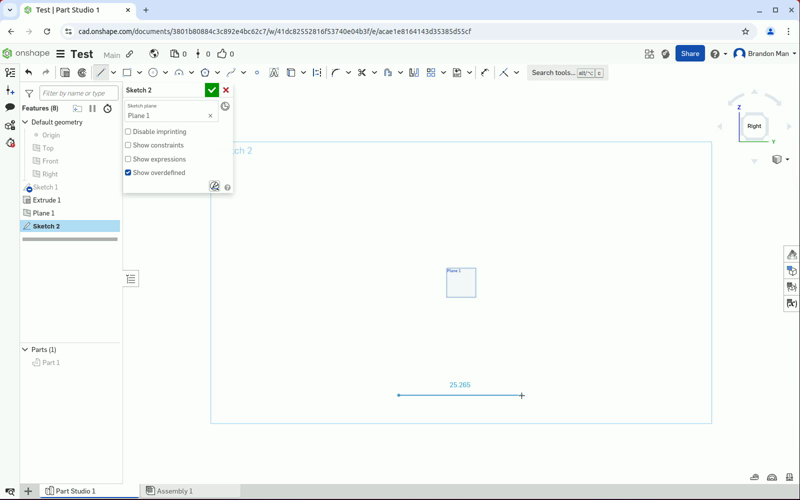
click(521, 395)
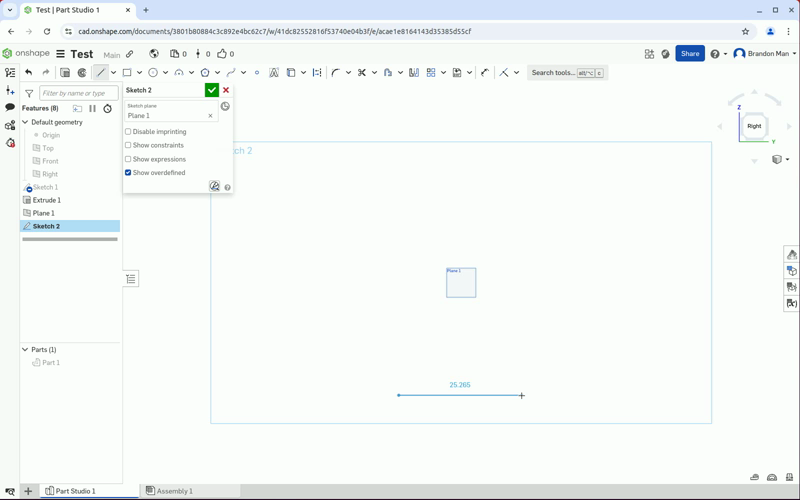
key_up(shift)
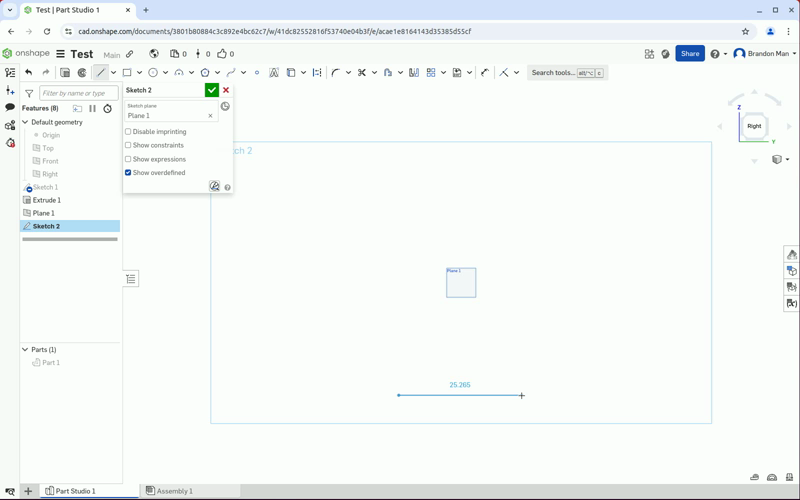
key_down(shift)
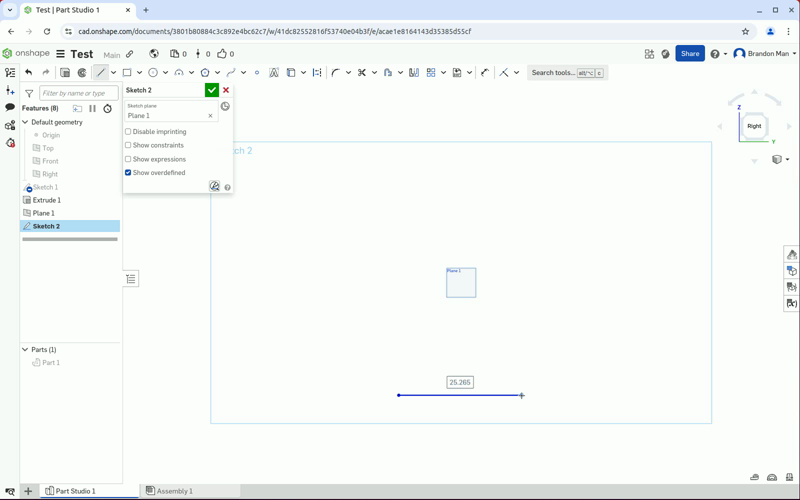
mouse_move(551, 395)
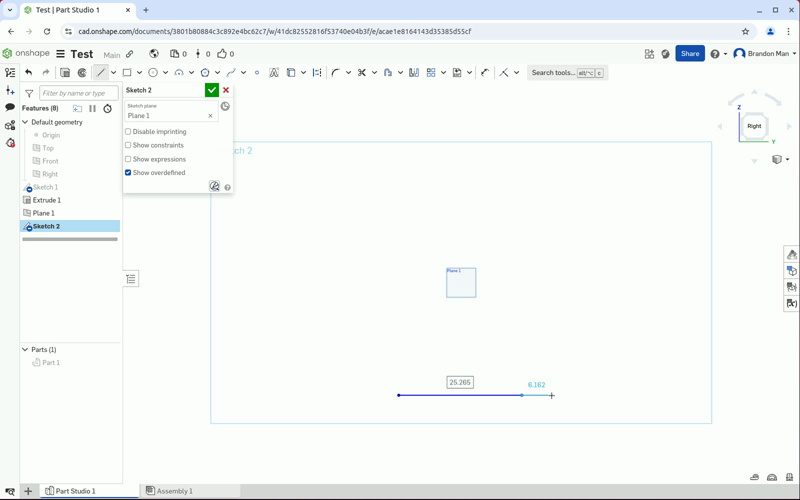
mouse_move(521, 368)
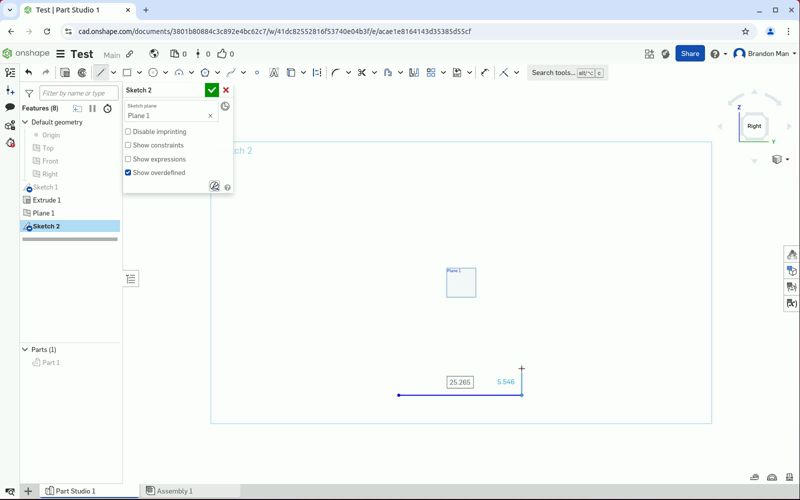
click(521, 368)
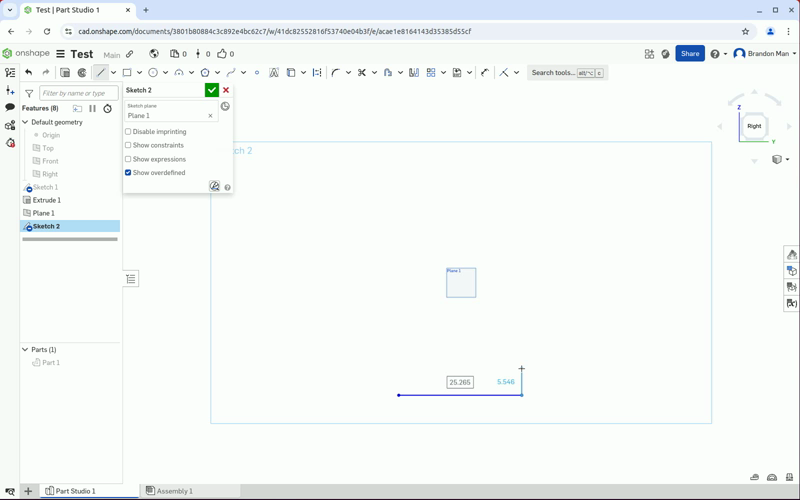
key_up(shift)
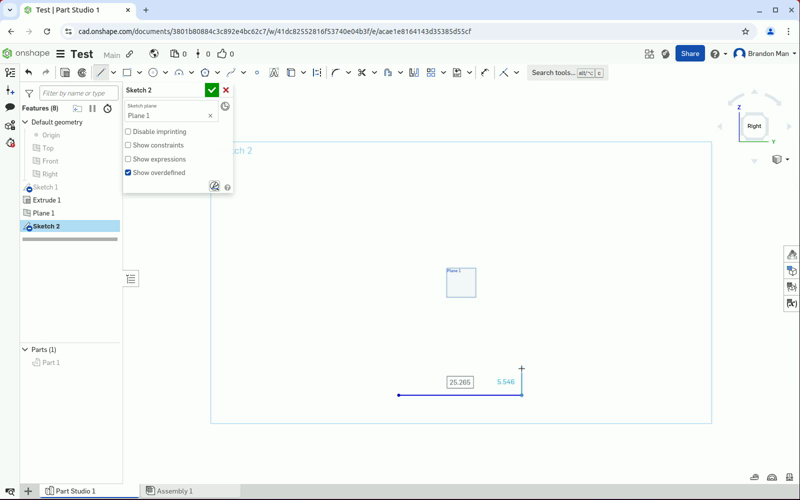
key_down(shift)
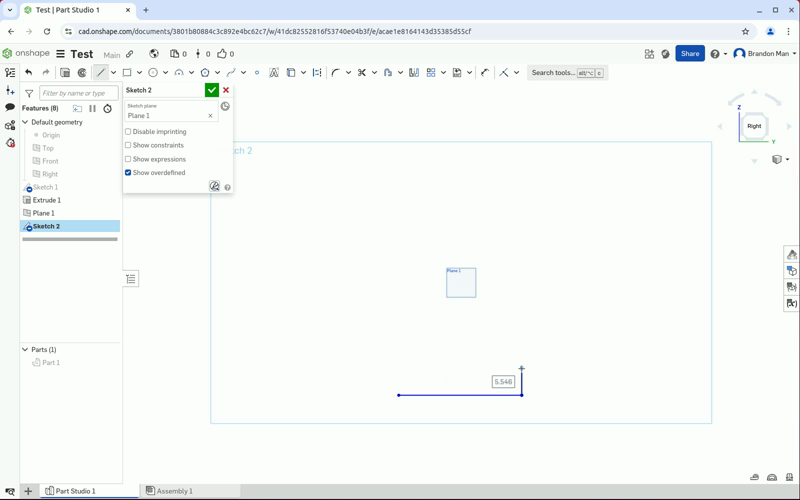
mouse_move(398, 368)
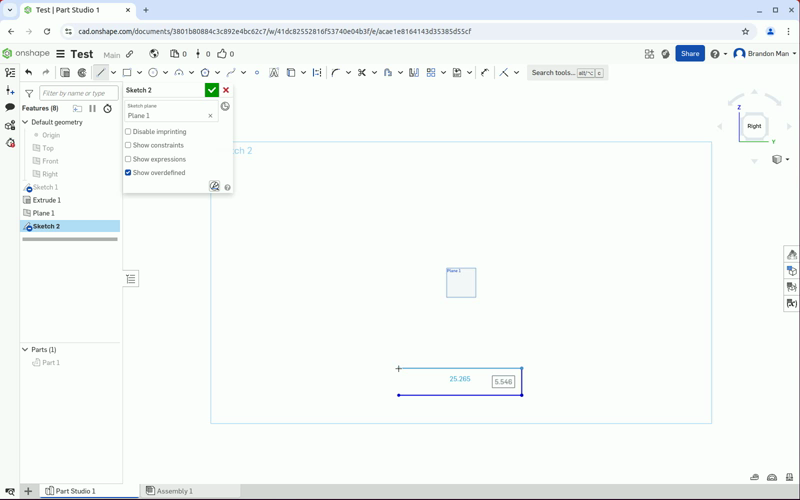
click(398, 368)
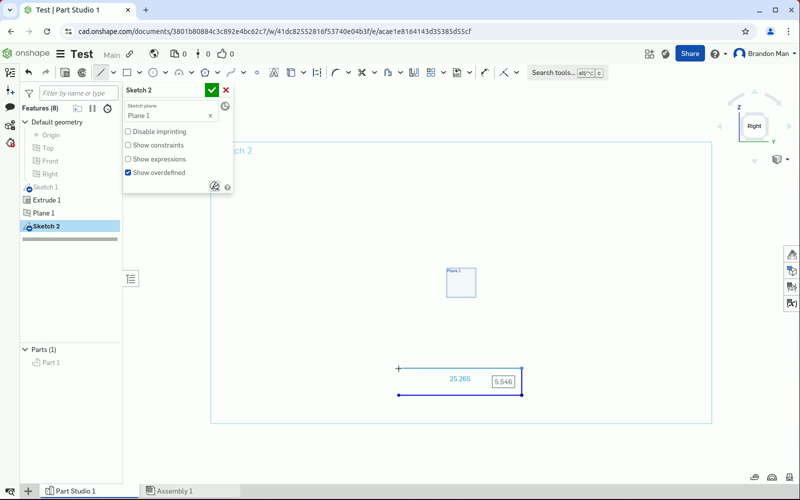
key_up(shift)
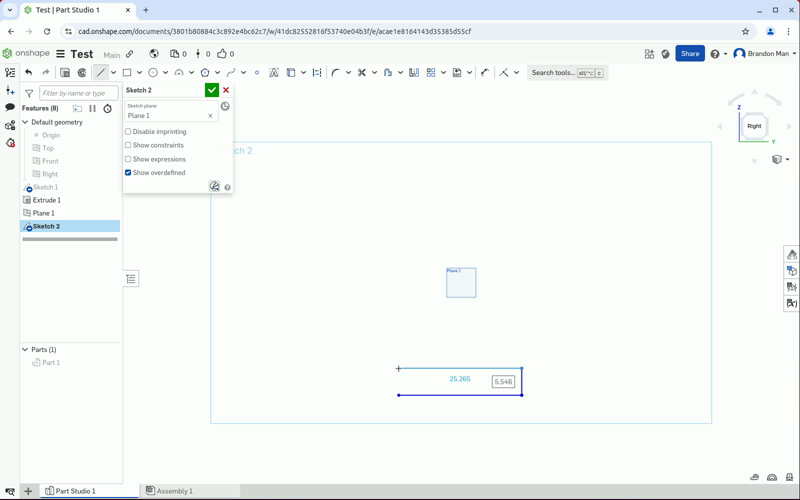
mouse_move(428, 368)
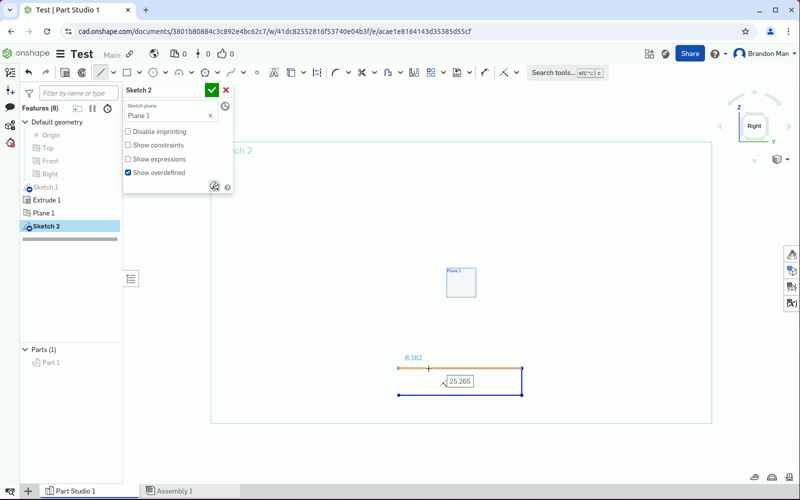
key_down(shift)
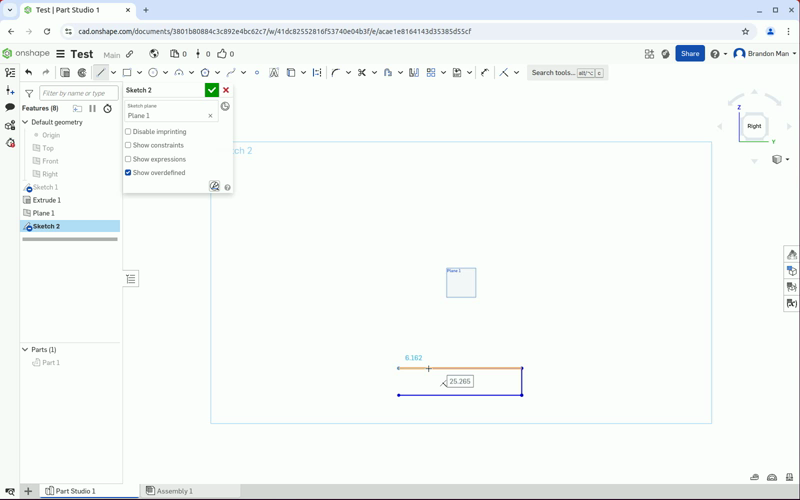
mouse_move(398, 395)
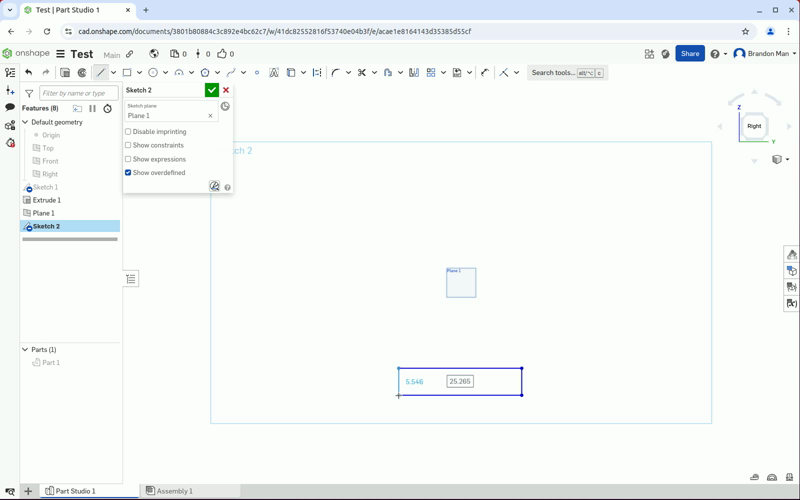
key_up(shift)
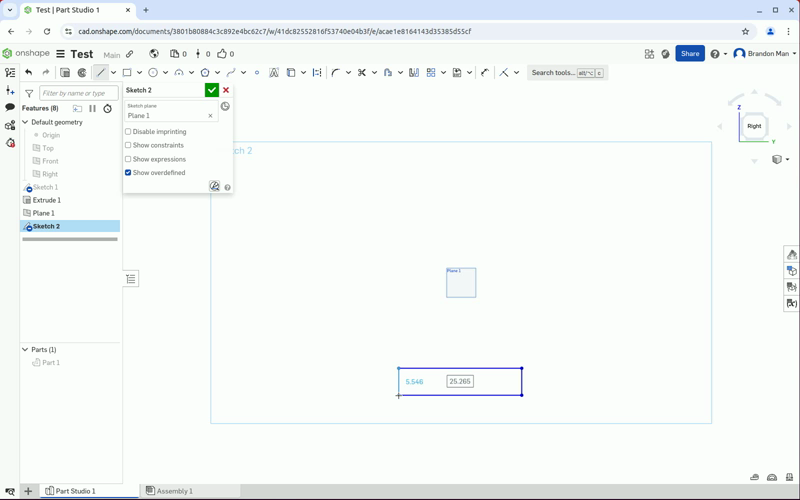
click(398, 395)
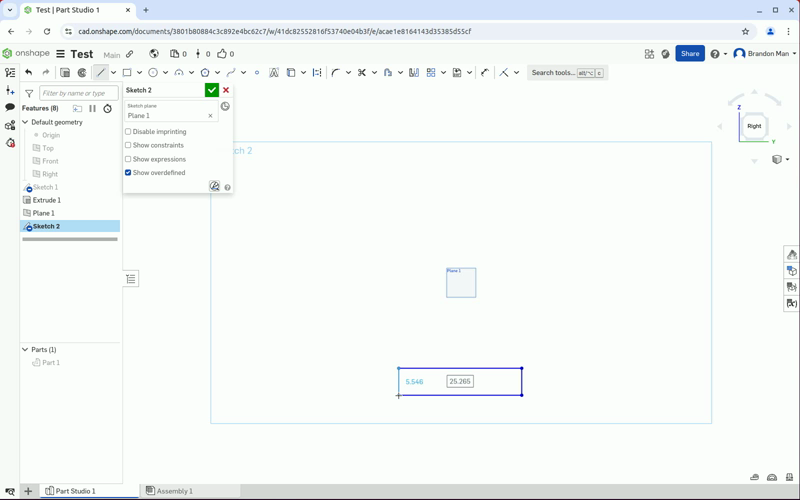
key(esc)
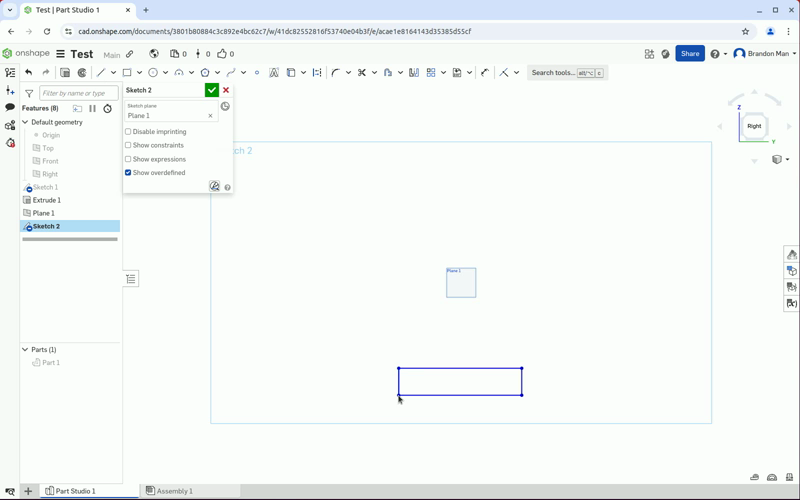
mouse_move(518, 380)
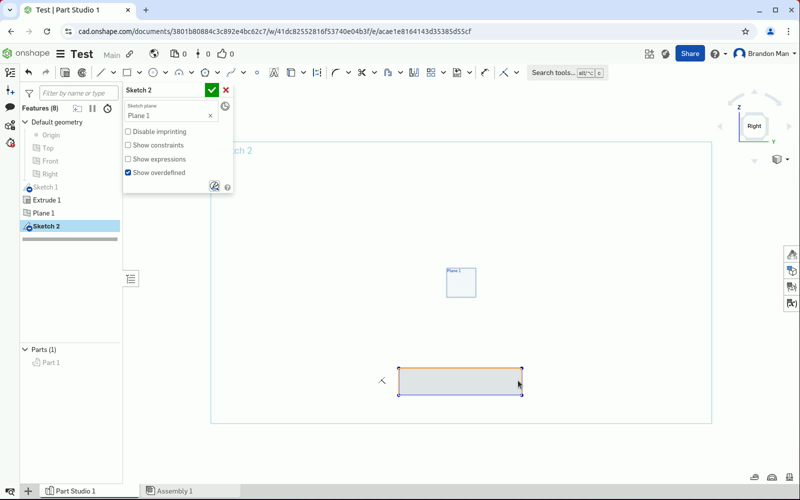
click(518, 380)
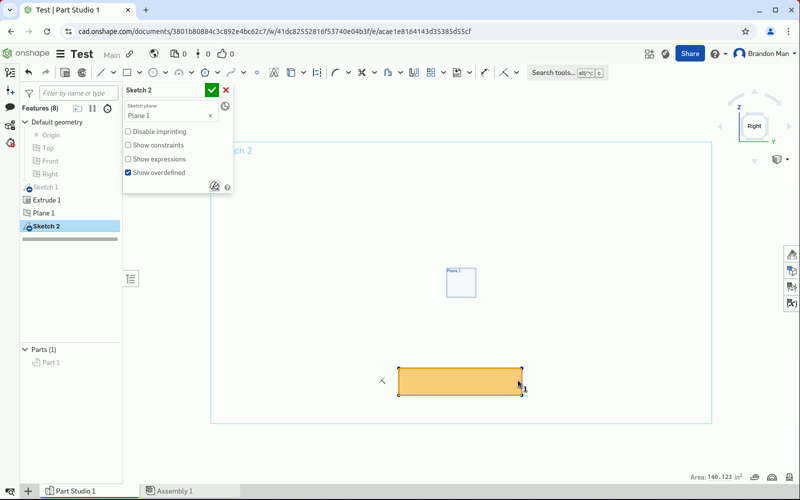
mouse_move(73, 352)
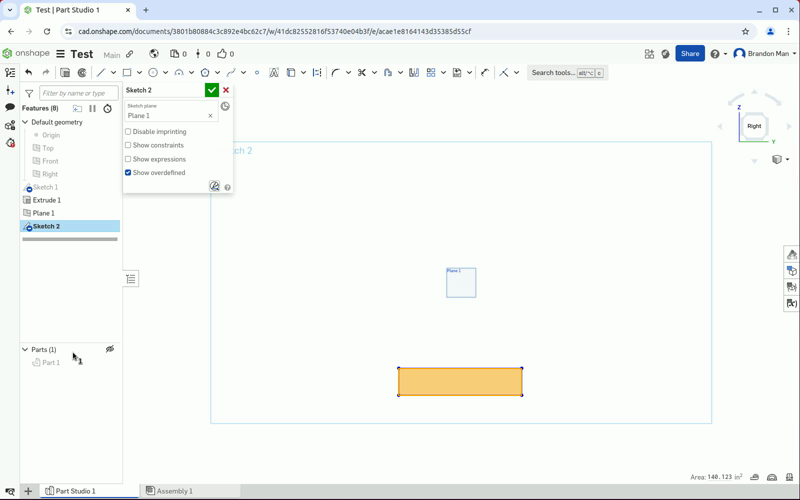
key(shift+y)
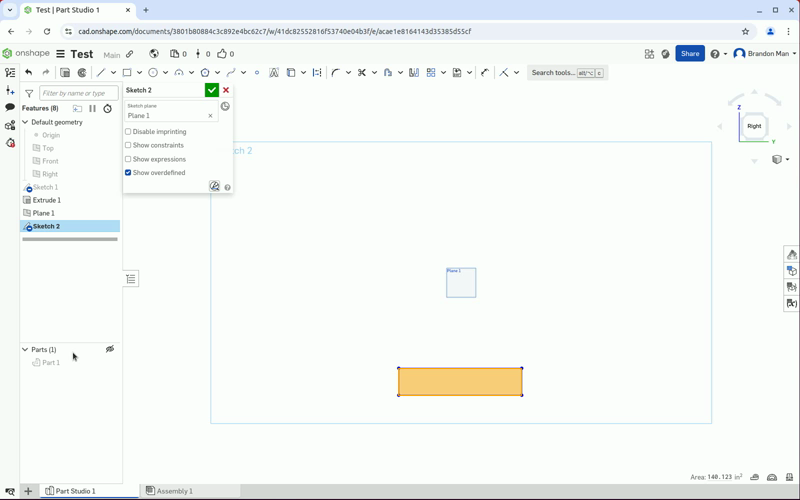
key(shift+e)
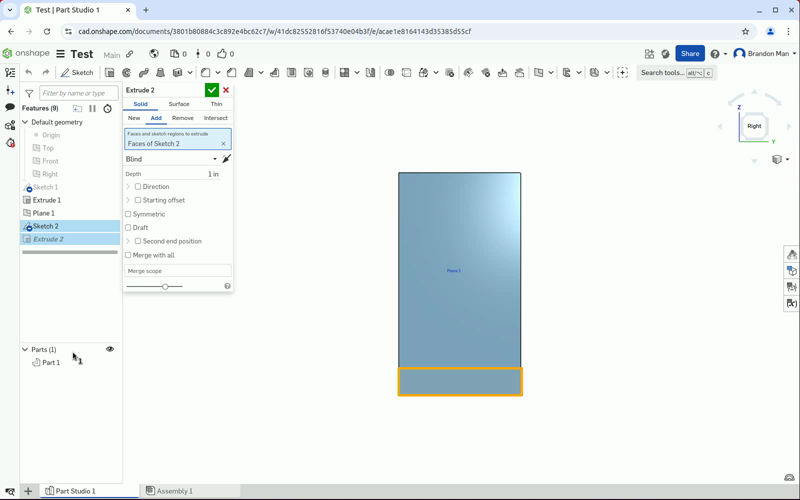
mouse_move(143, 106)
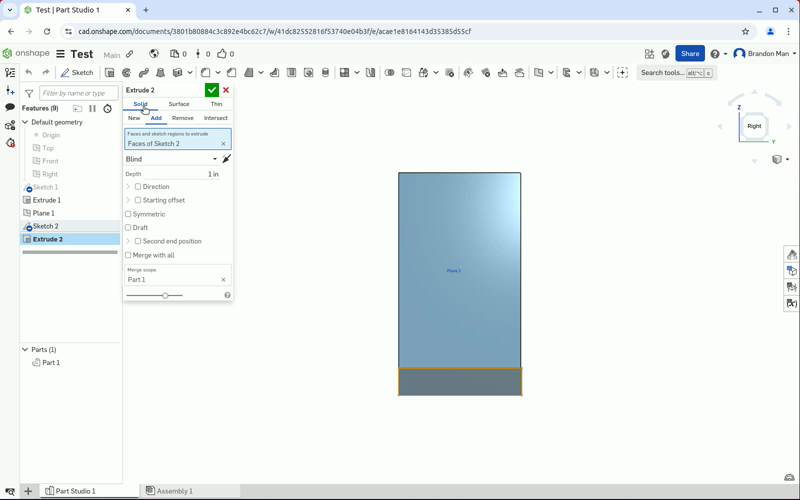
click(143, 106)
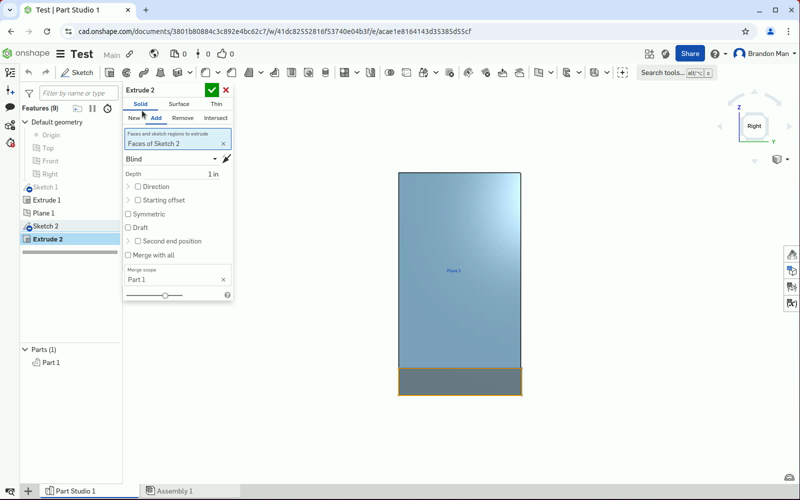
mouse_move(137, 120)
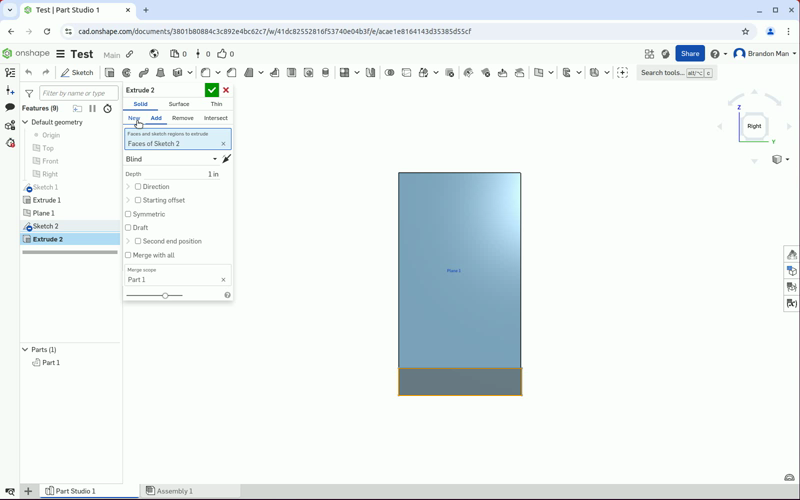
click(137, 120)
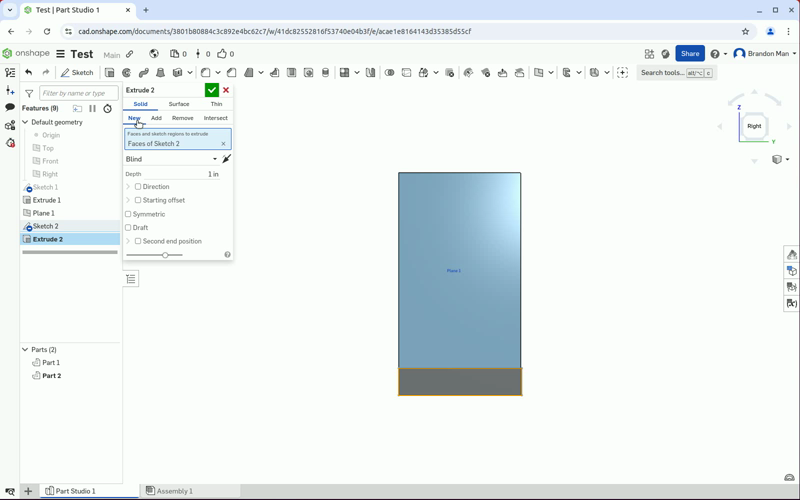
key(tab, 4)
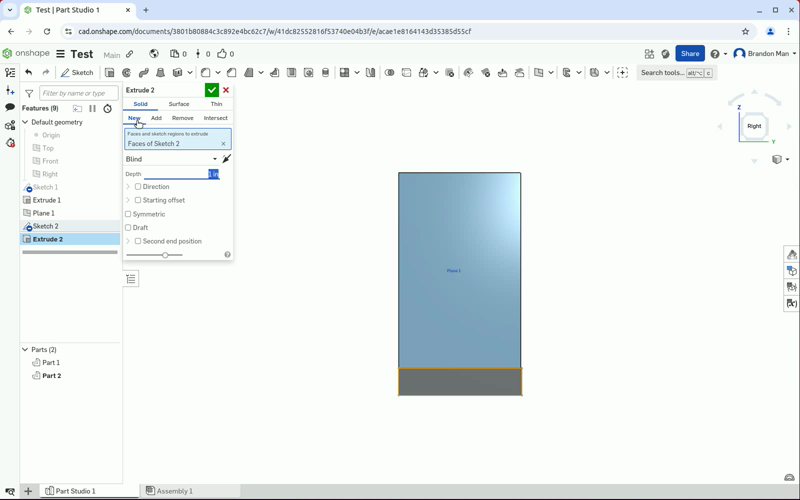
text(7.703)
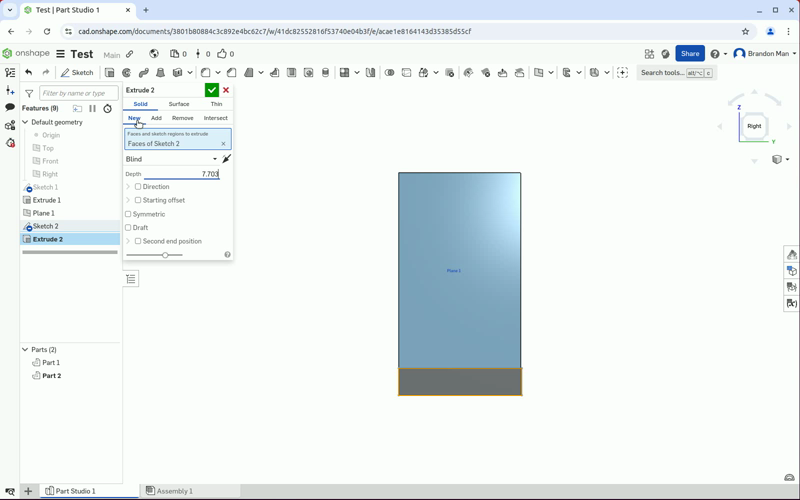
key(enter)
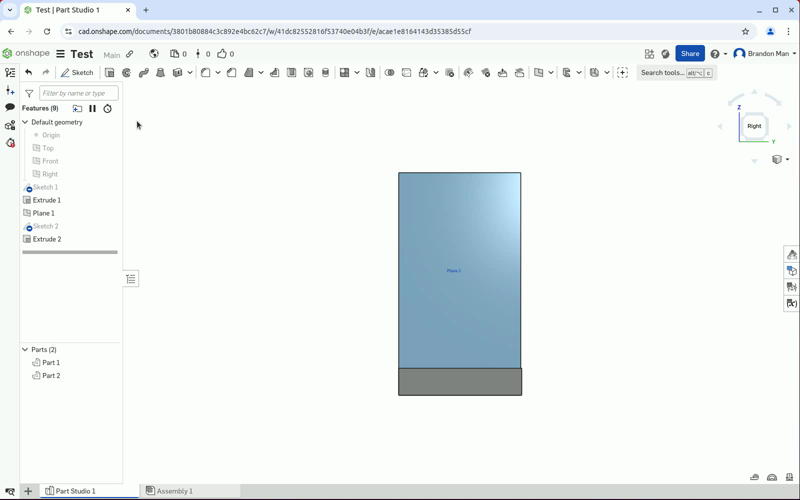
key(shift+h)
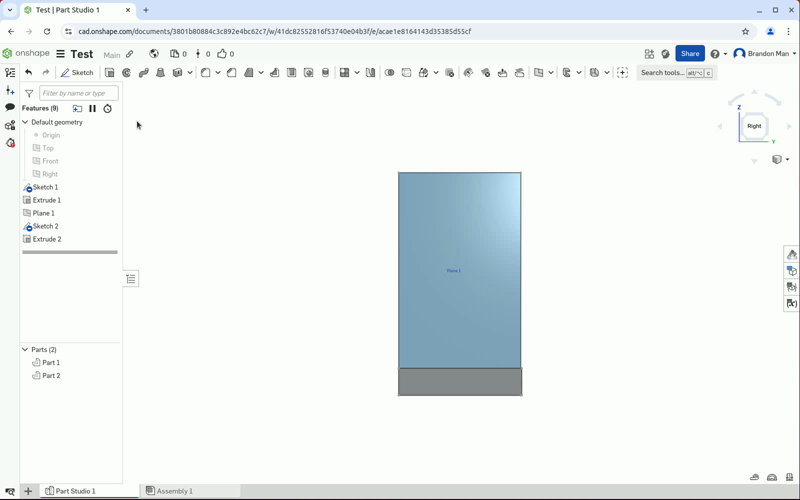
key(shift+h)
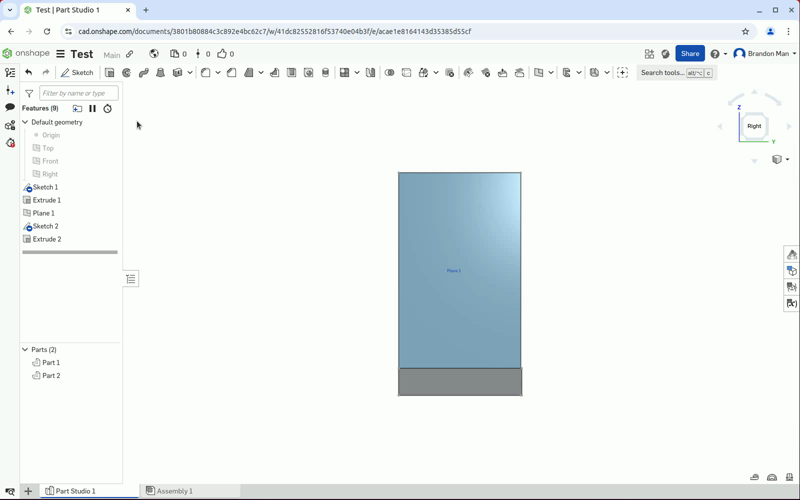
key(shift+7)
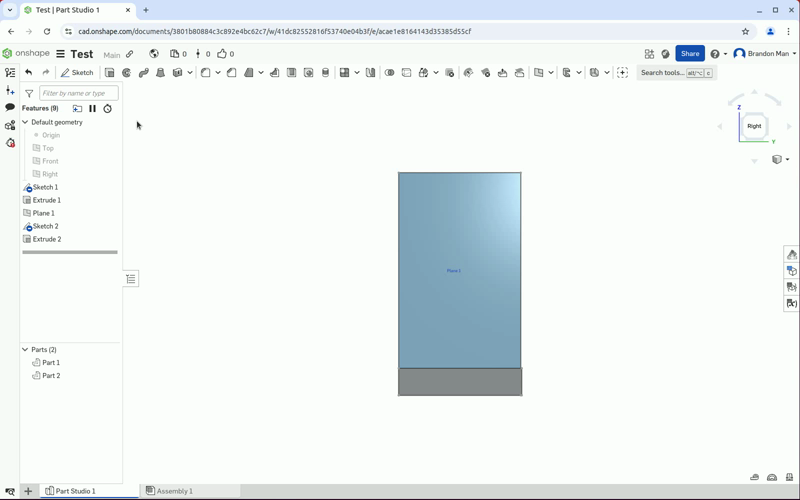
key(right, 2)
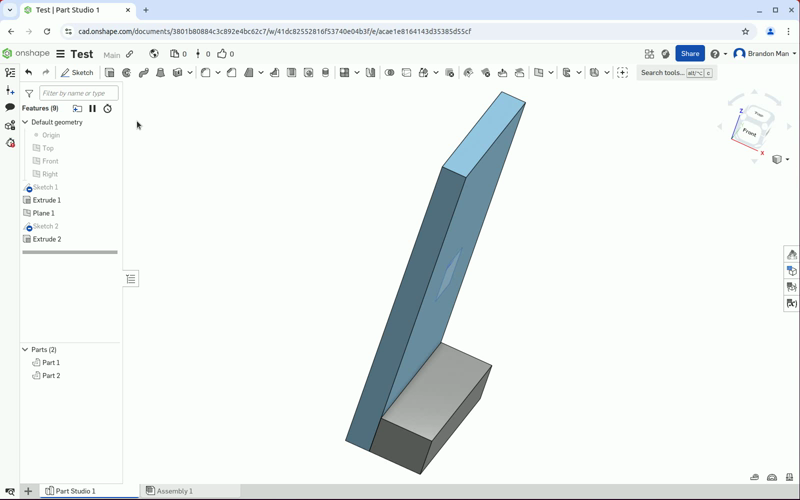
key(down, 2)
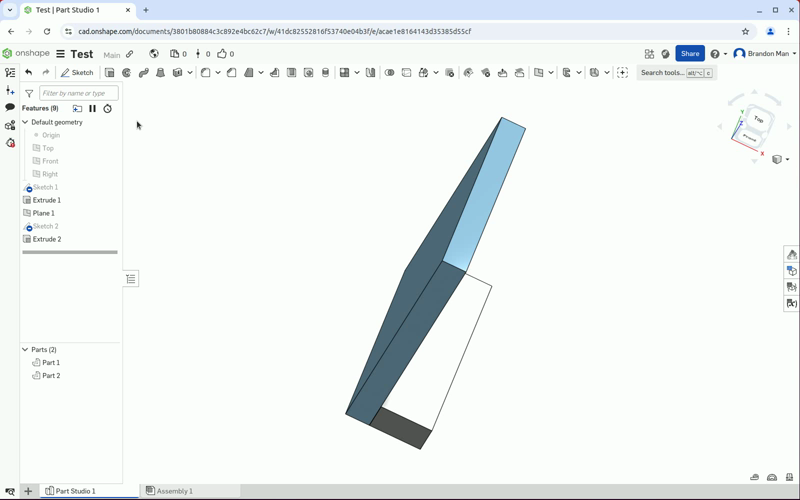
key(up, 2)
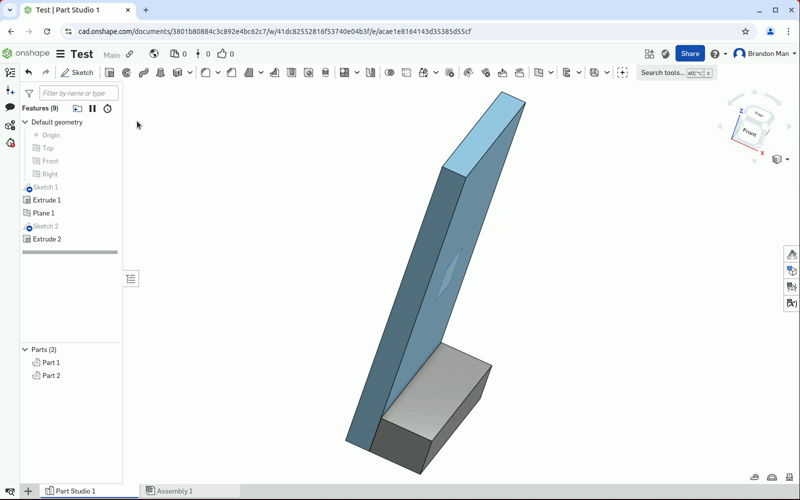
key(left, 2)
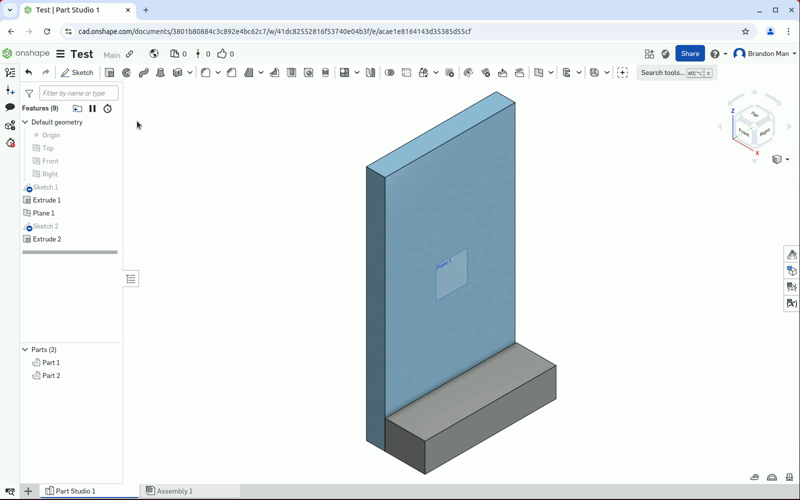
mouse_move(73, 189)
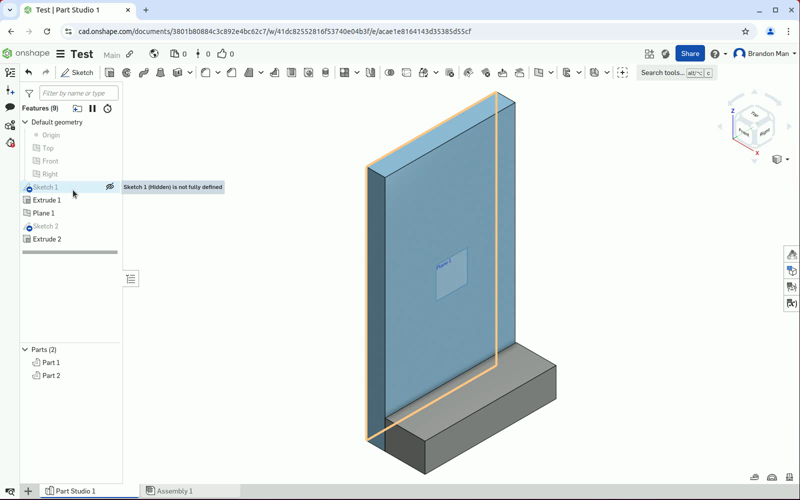
click(73, 189)